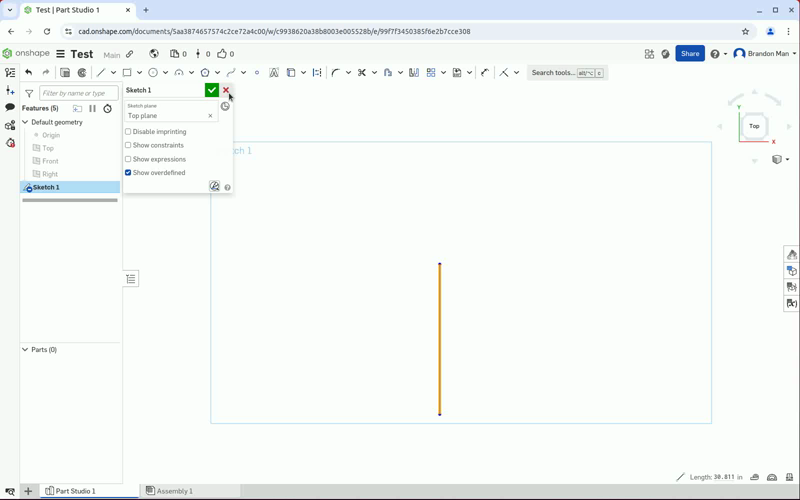
key(shift+h)
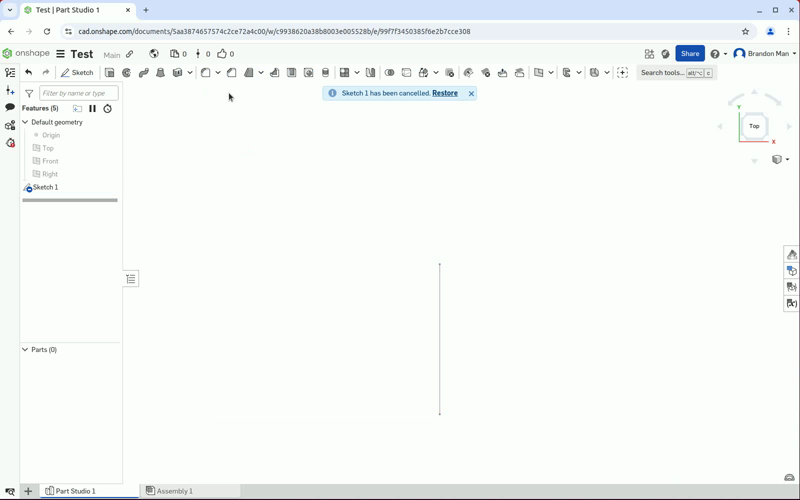
key(shift+s)
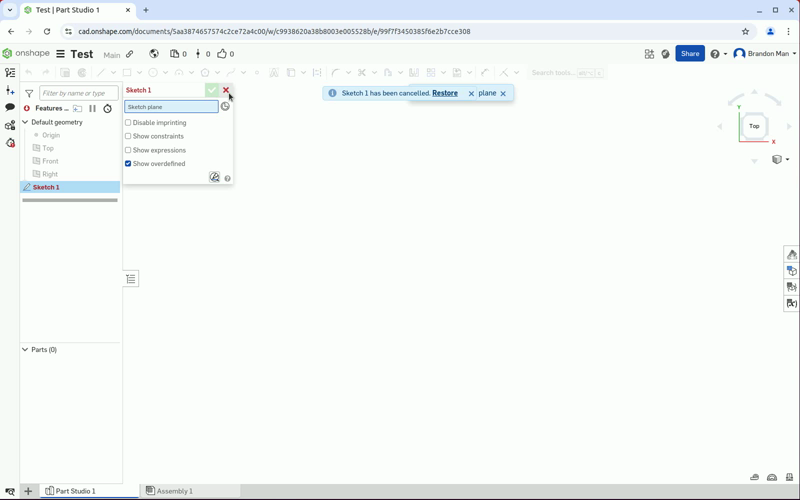
mouse_move(73, 150)
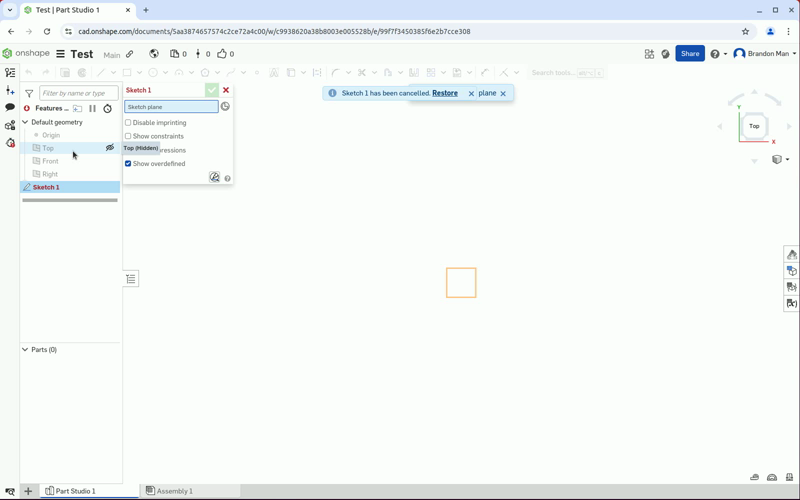
click(73, 150)
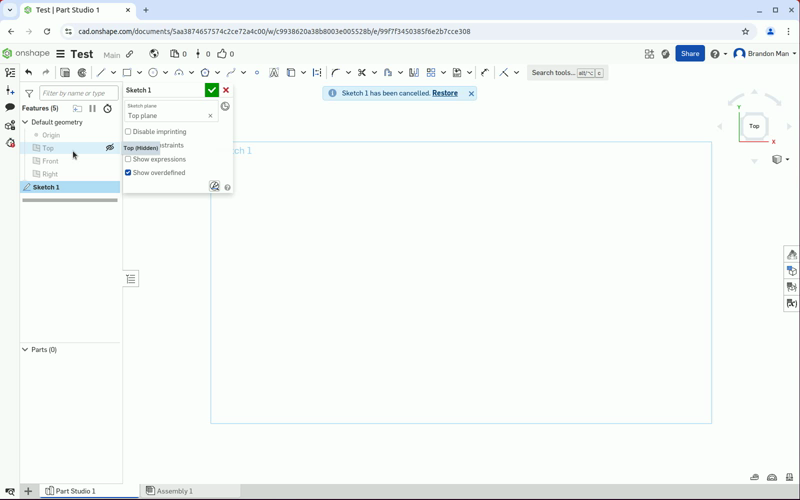
mouse_move(73, 352)
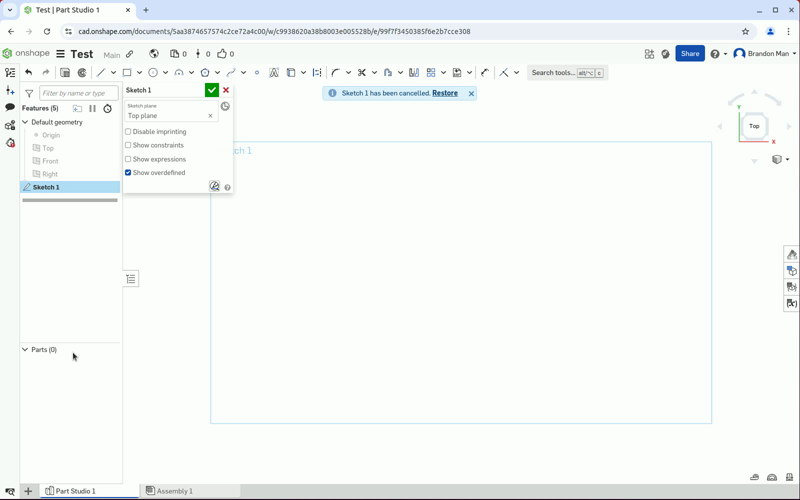
key(y)
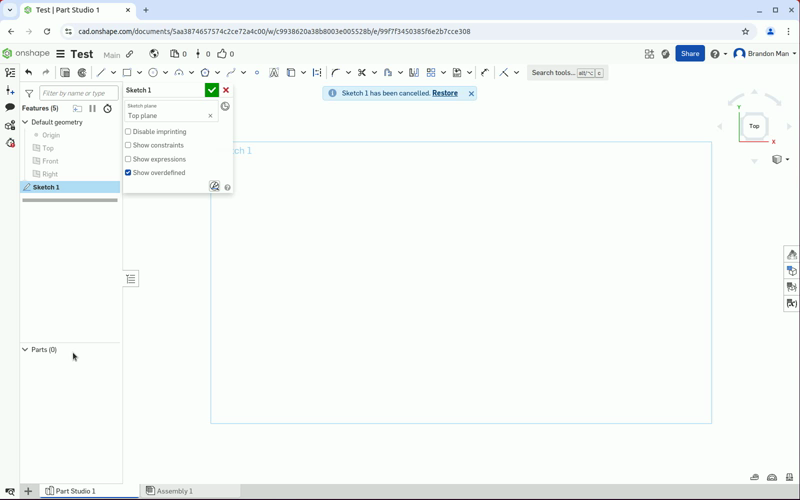
key(c)
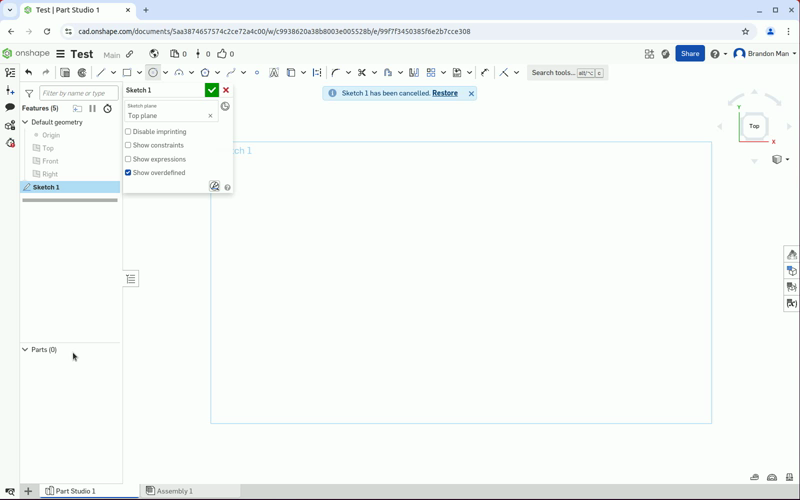
key_down(shift)
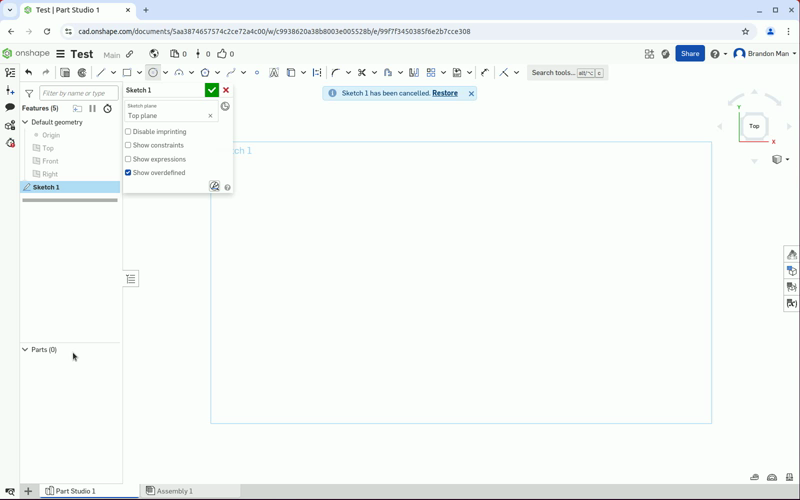
mouse_move(460, 282)
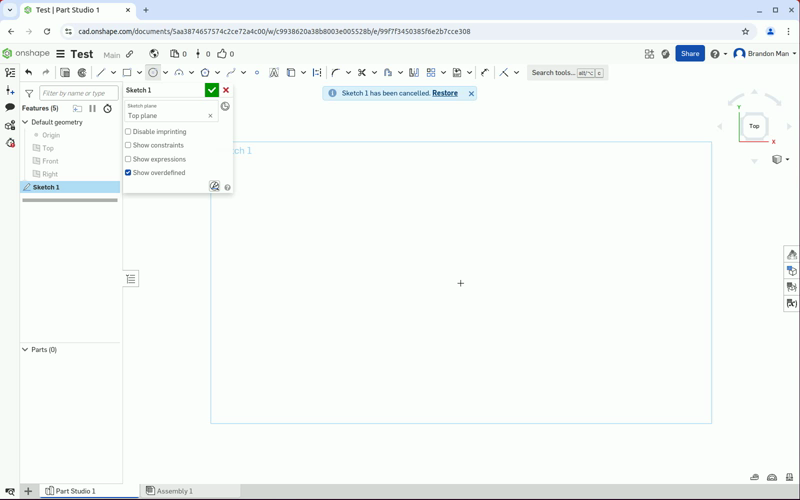
click(460, 282)
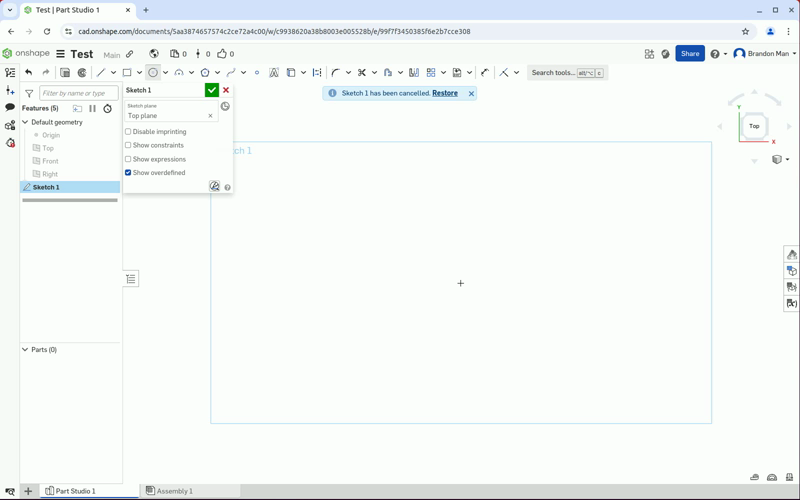
key_up(shift)
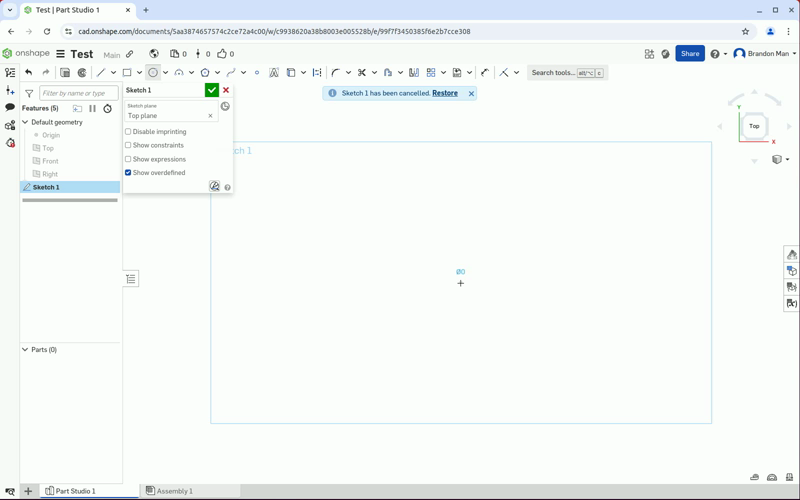
mouse_move(498, 282)
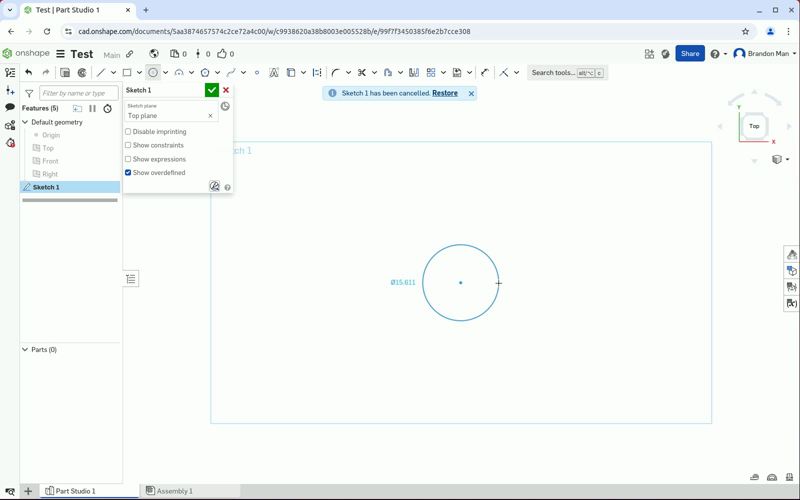
click(498, 282)
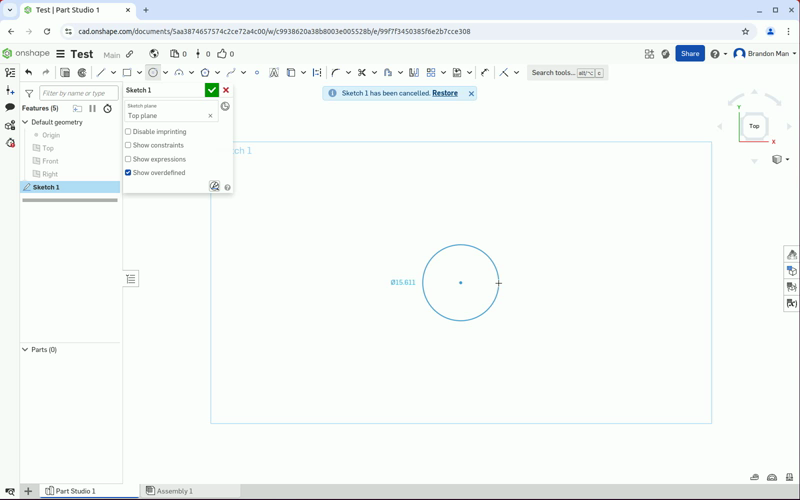
key(esc)
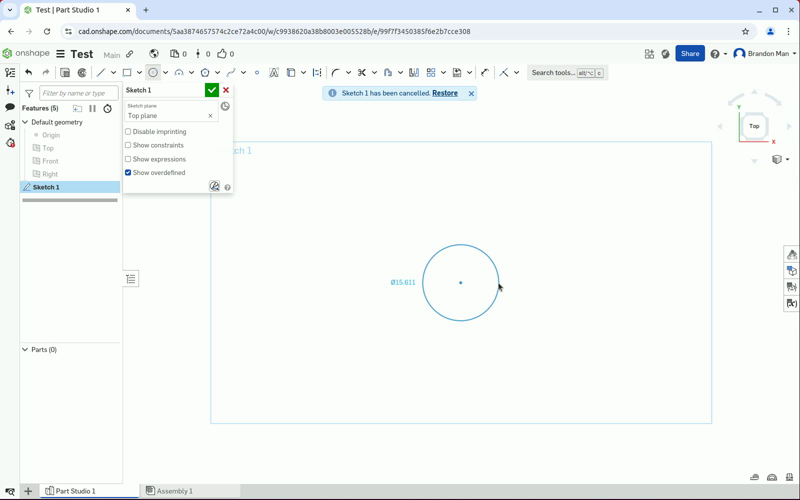
key(c)
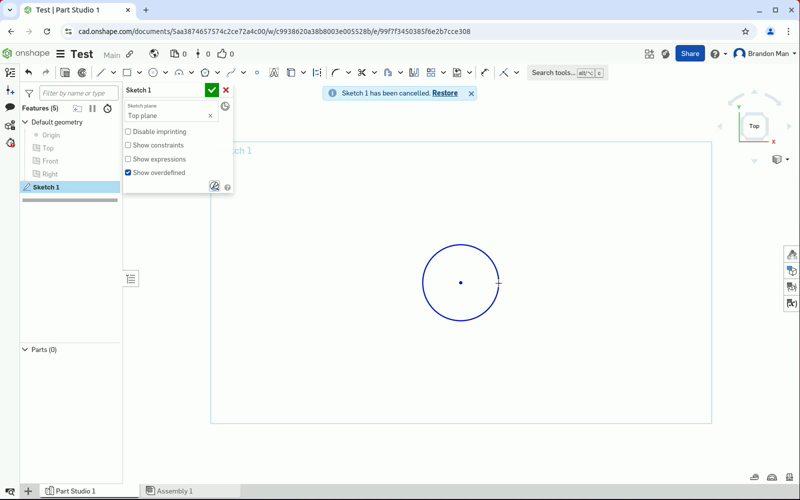
key_down(shift)
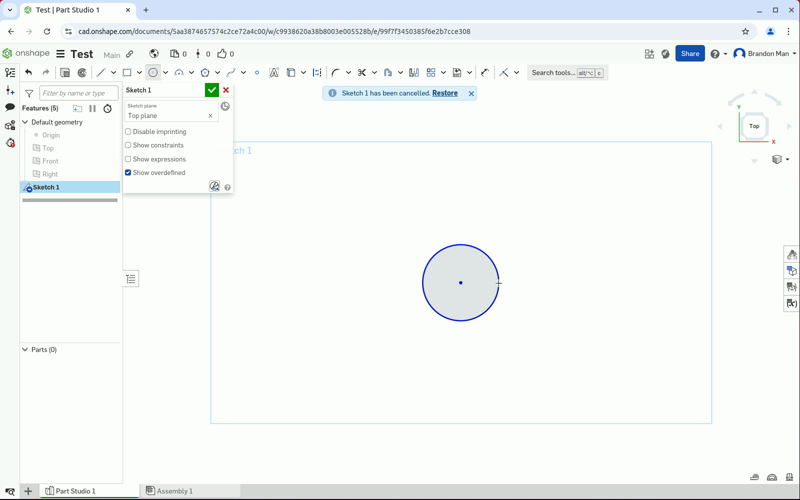
mouse_move(460, 282)
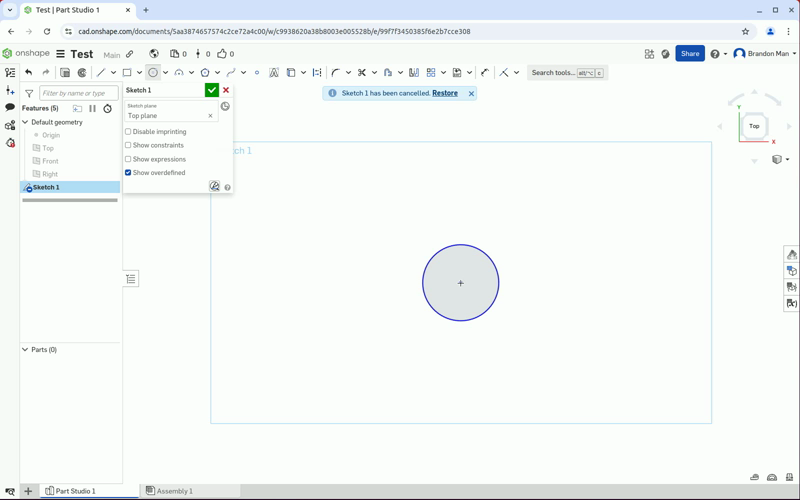
click(460, 282)
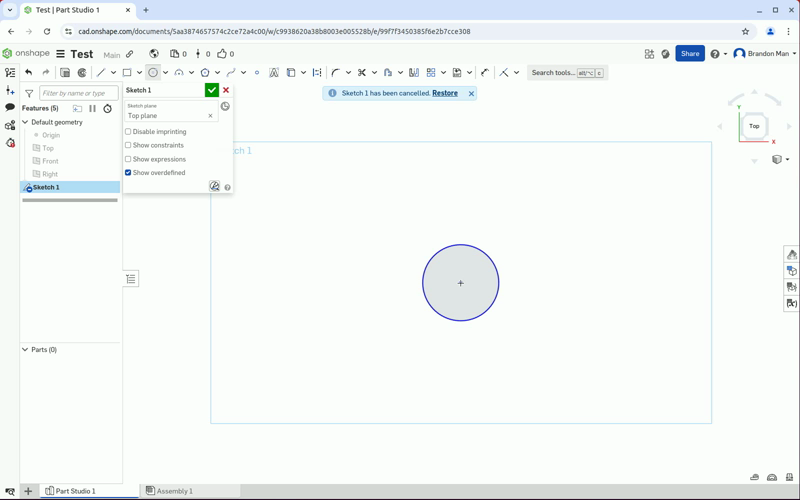
key_up(shift)
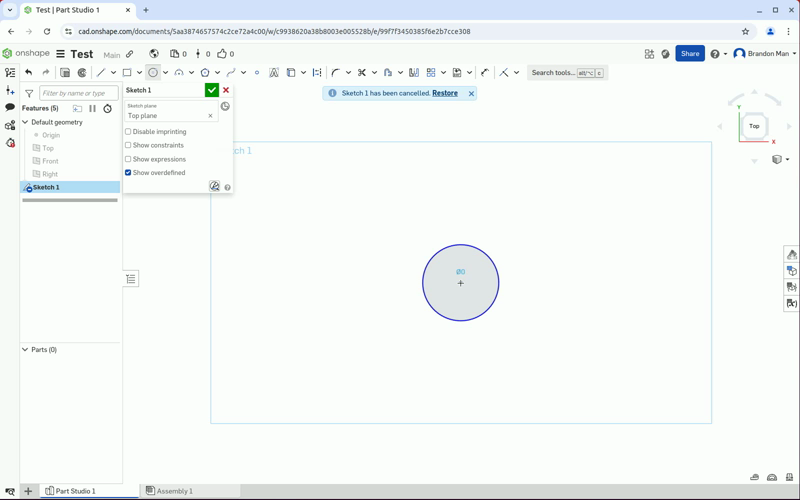
mouse_move(485, 282)
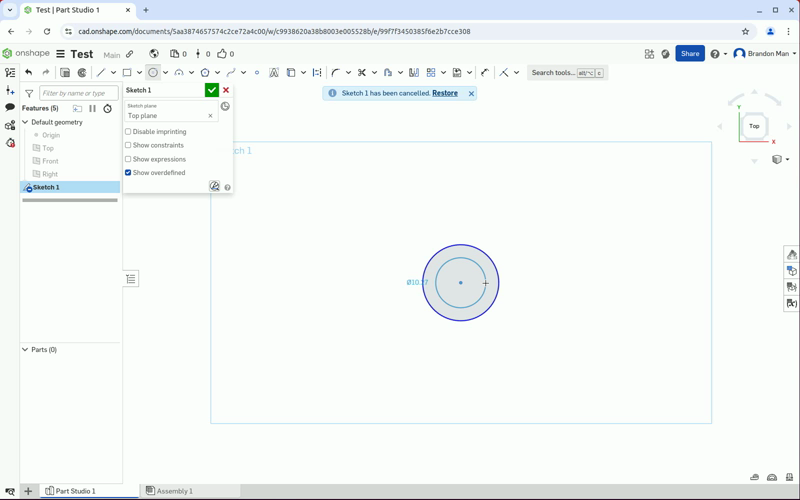
click(485, 282)
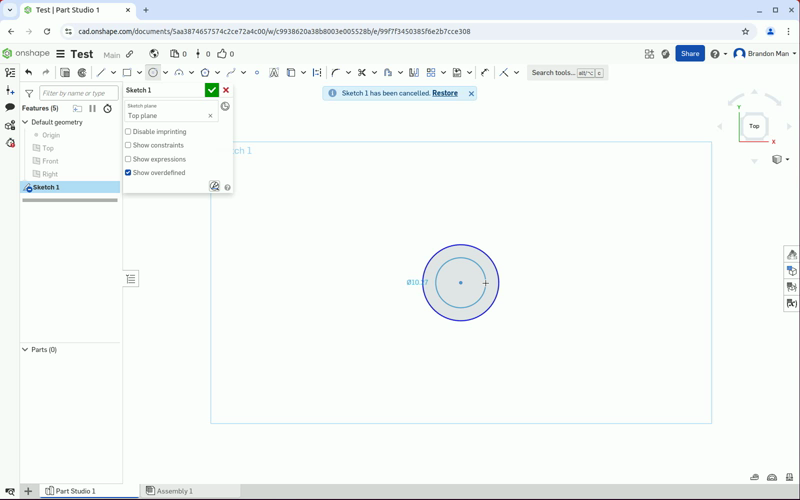
key(esc)
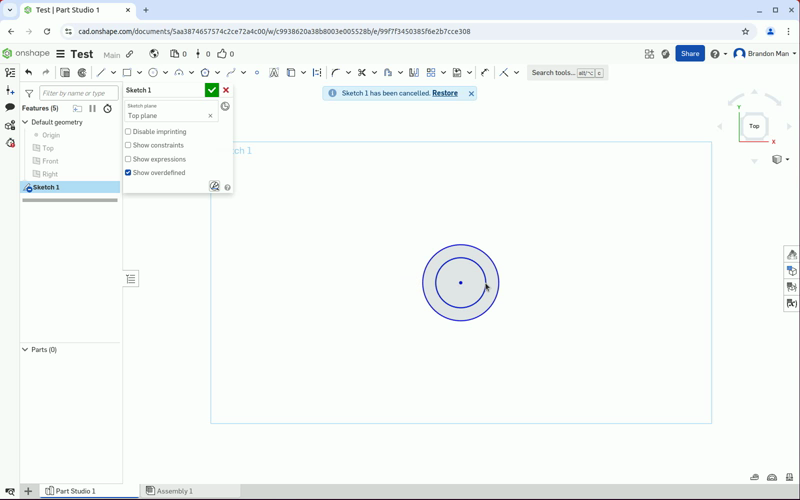
mouse_move(429, 285)
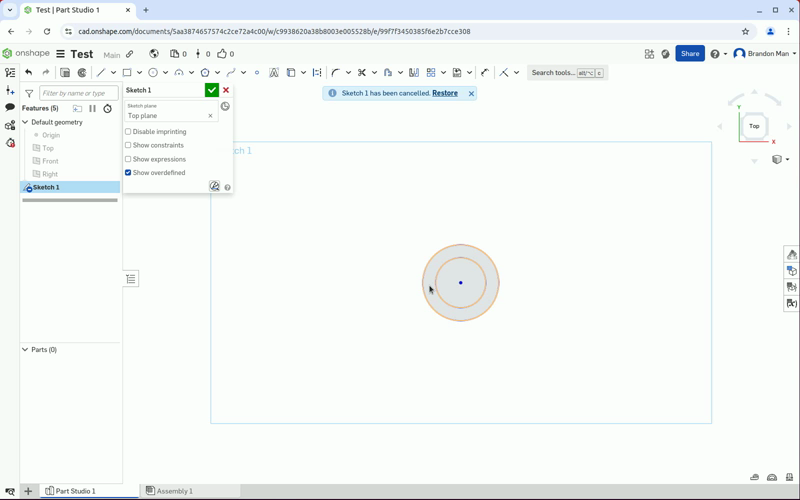
click(429, 285)
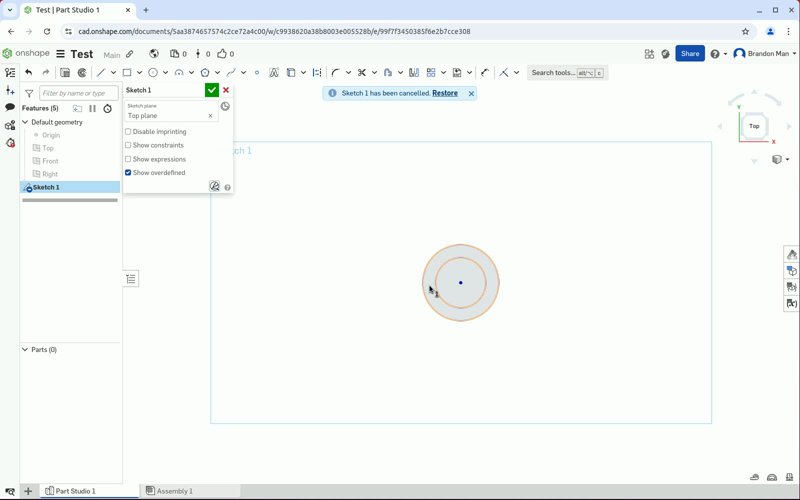
mouse_move(73, 352)
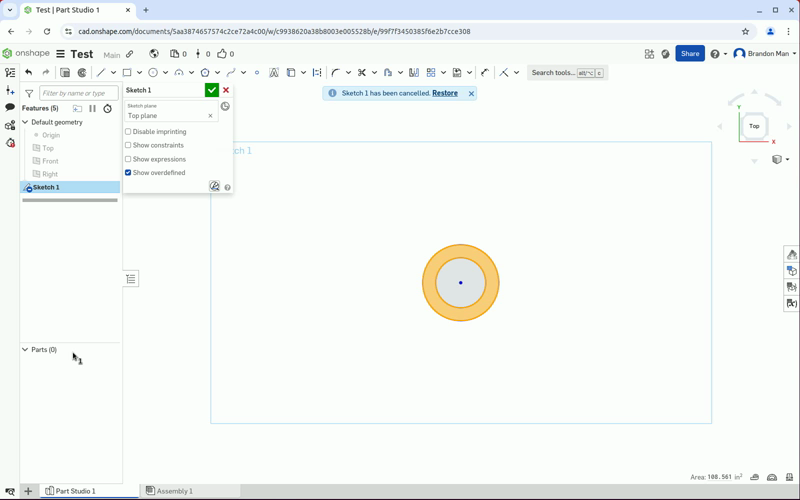
key(shift+y)
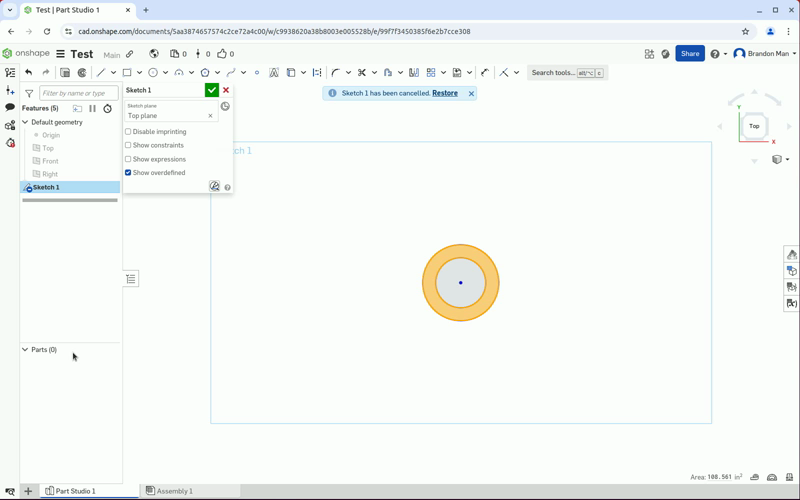
key(shift+e)
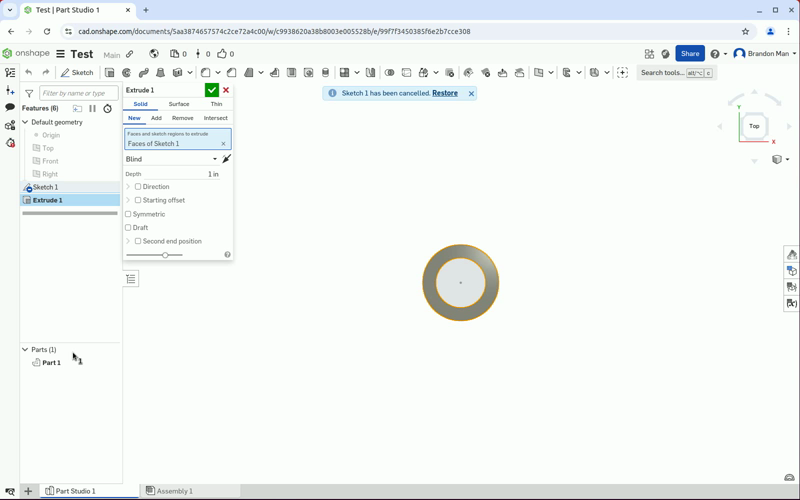
mouse_move(143, 106)
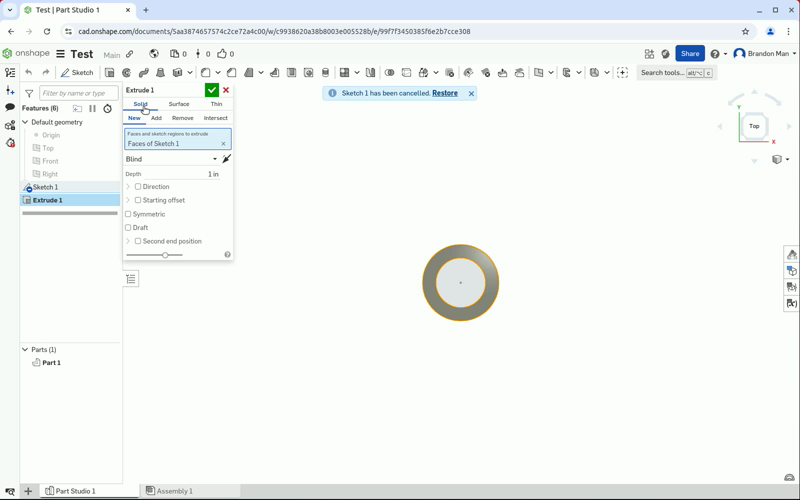
click(143, 106)
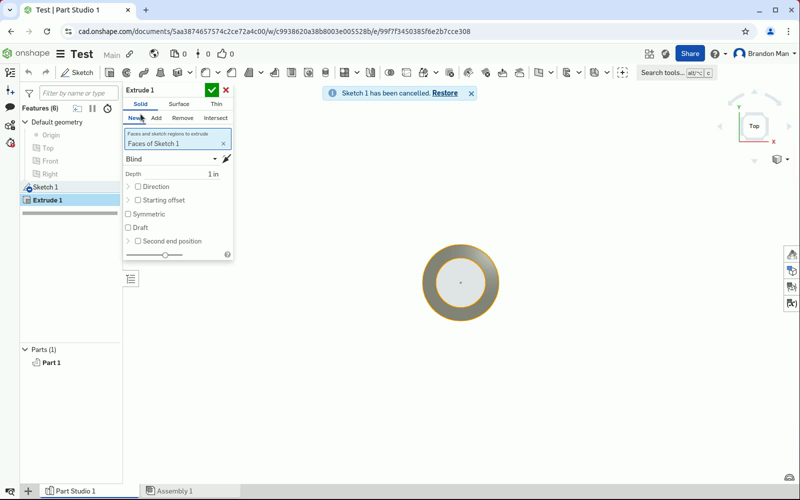
mouse_move(137, 120)
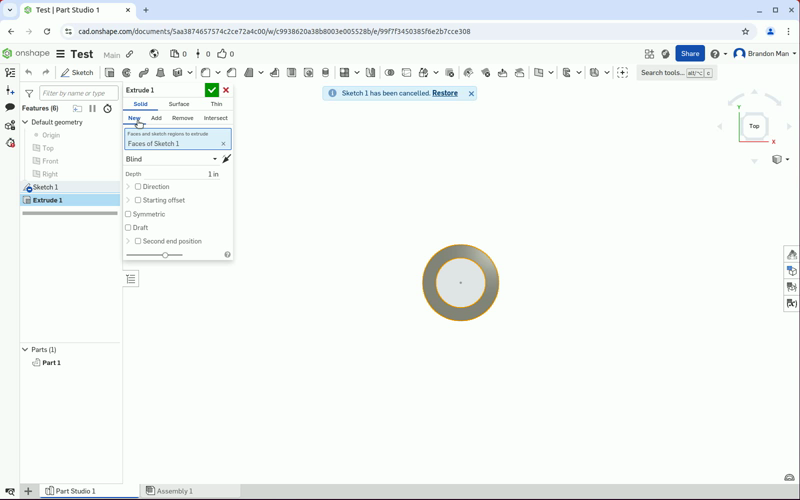
click(137, 120)
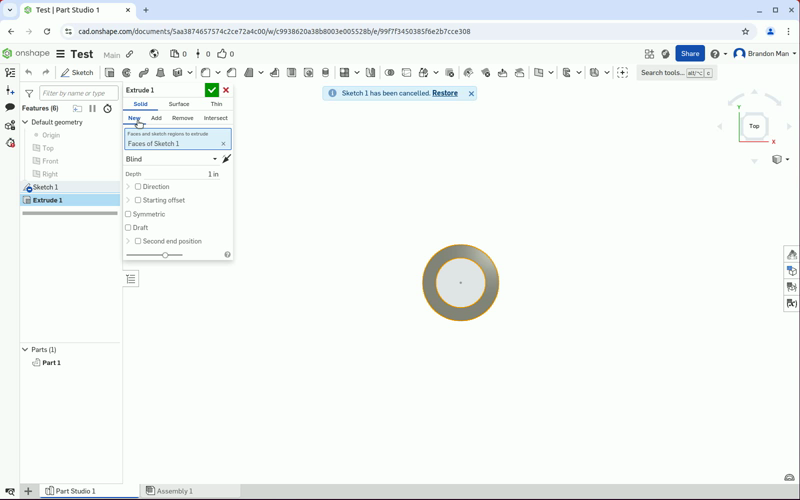
key(tab, 4)
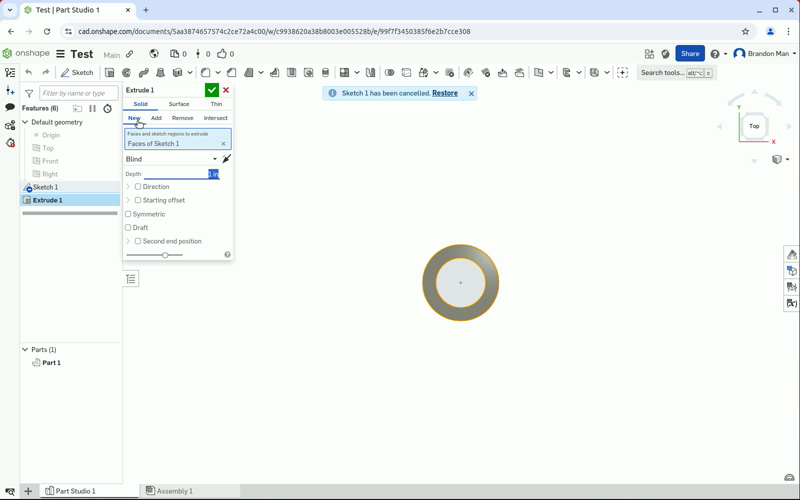
text(23.108)
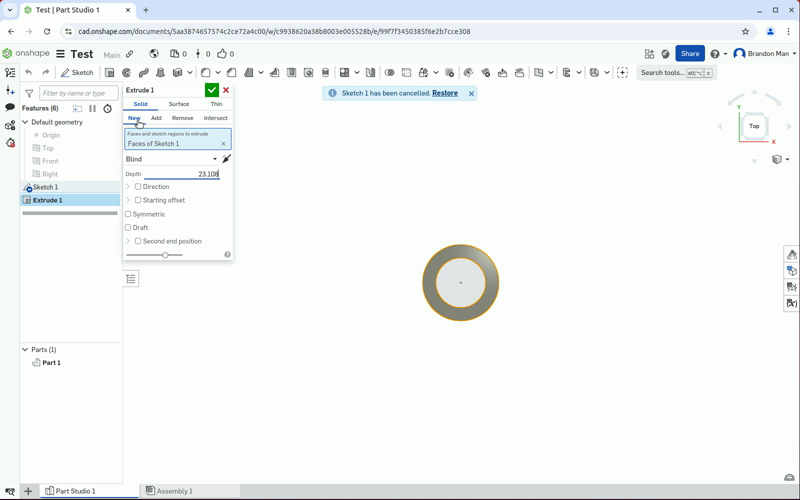
key(enter)
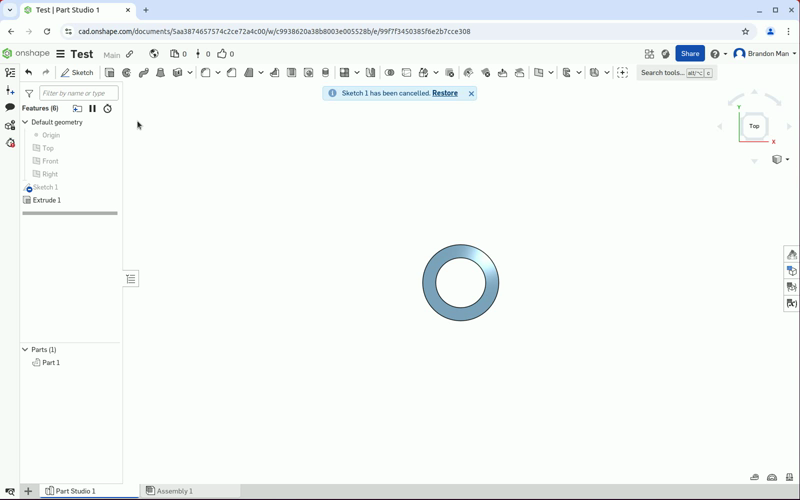
key(shift+h)
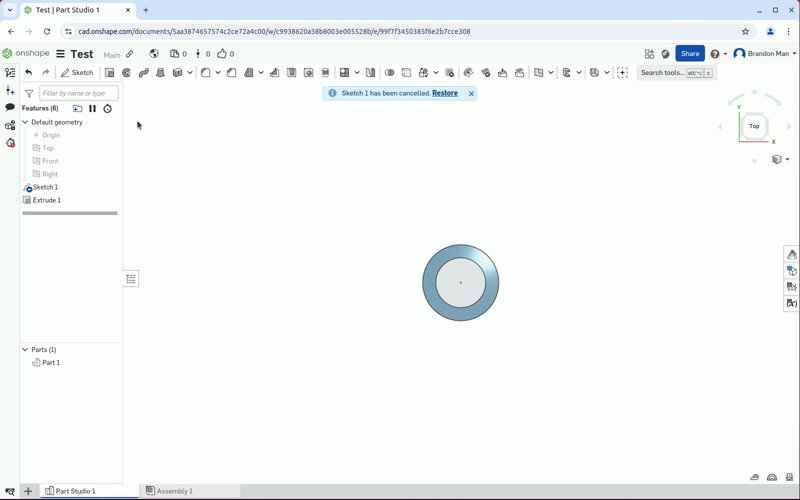
key(shift+h)
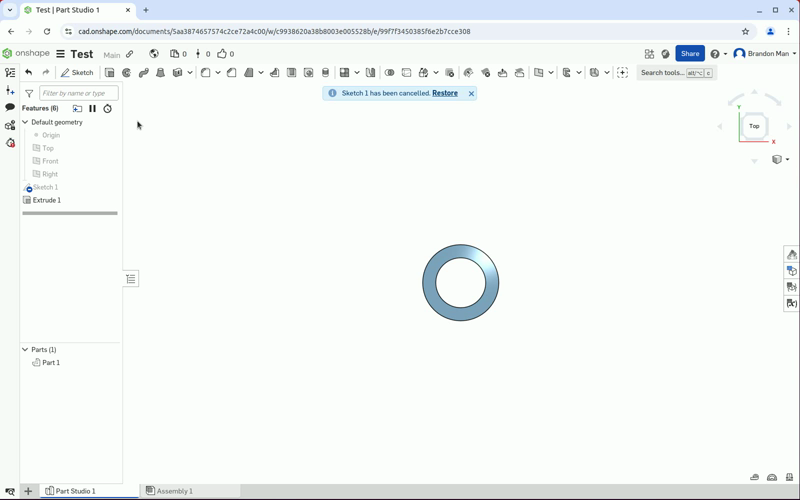
mouse_move(73, 189)
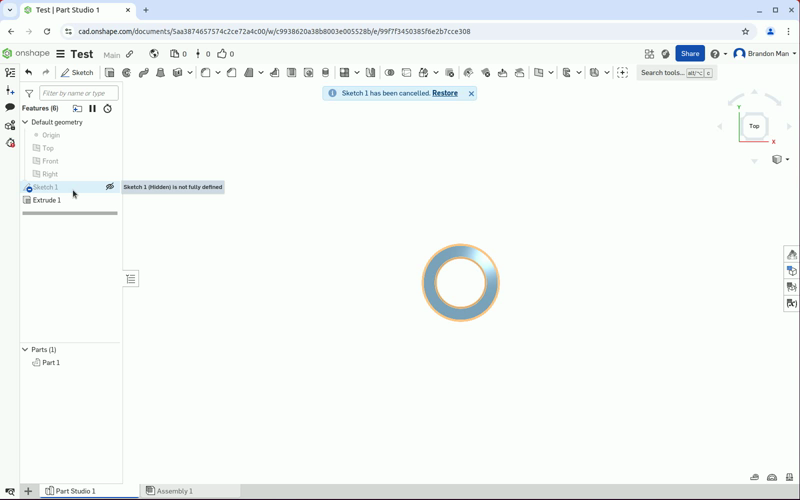
click(73, 189)
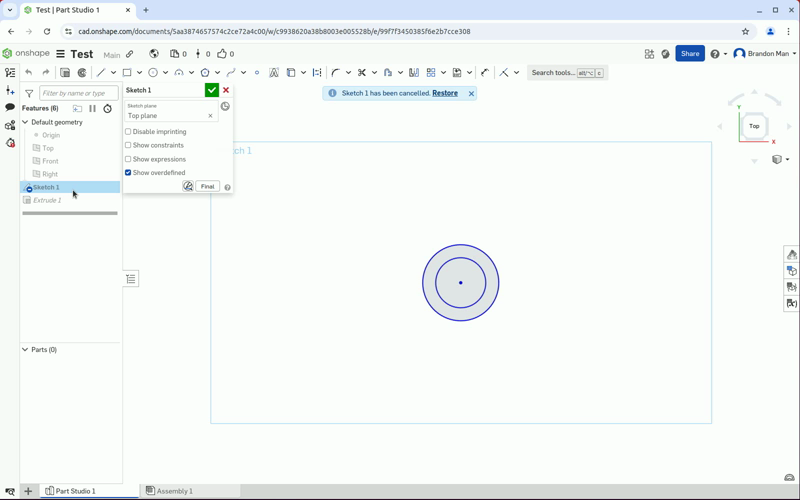
mouse_move(229, 92)
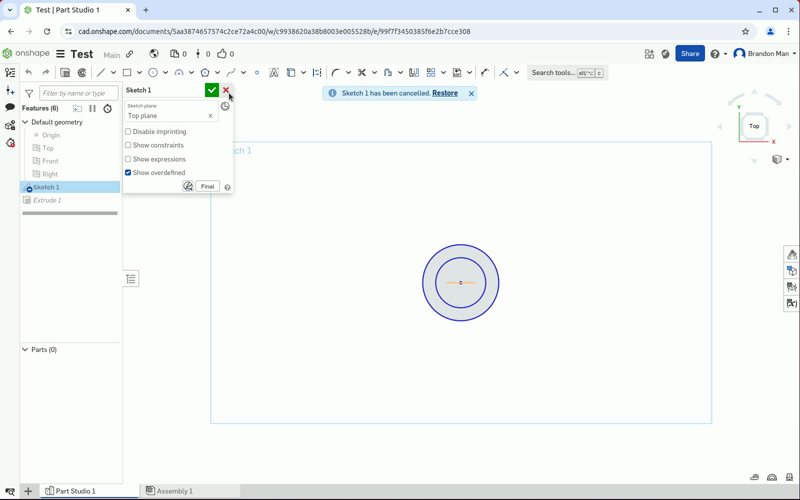
click(229, 92)
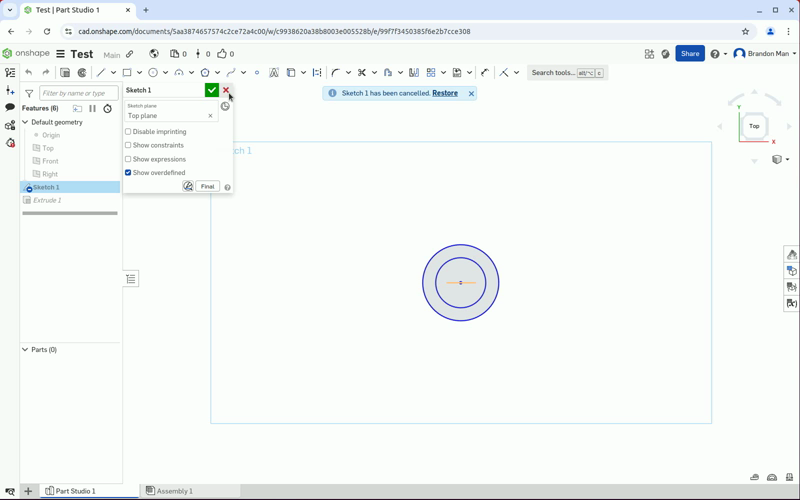
key(shift+s)
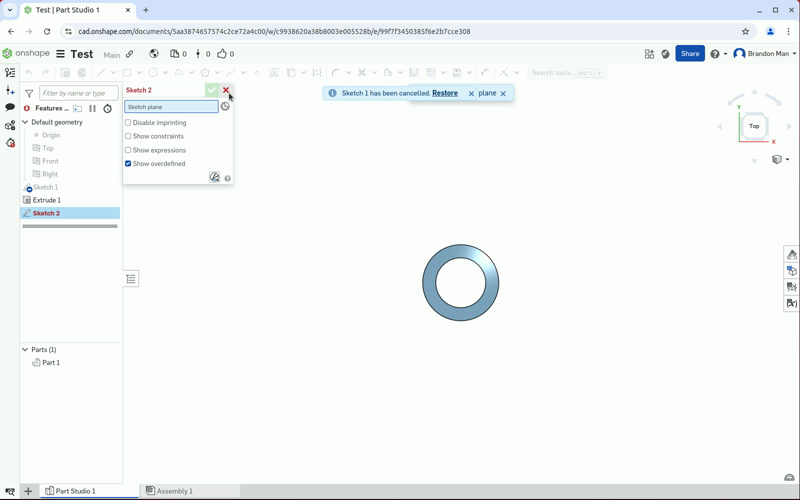
mouse_move(73, 150)
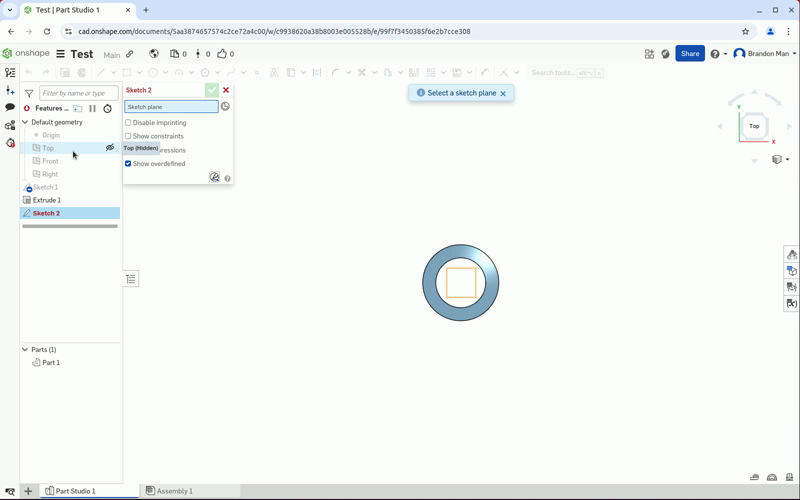
click(73, 150)
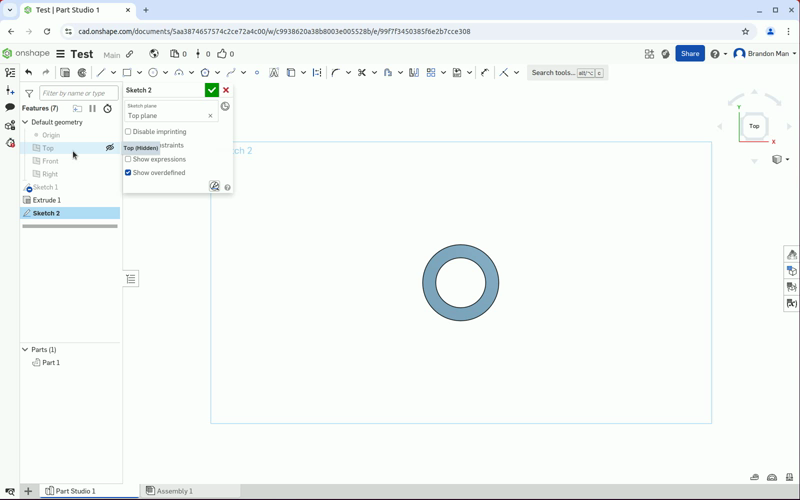
mouse_move(73, 352)
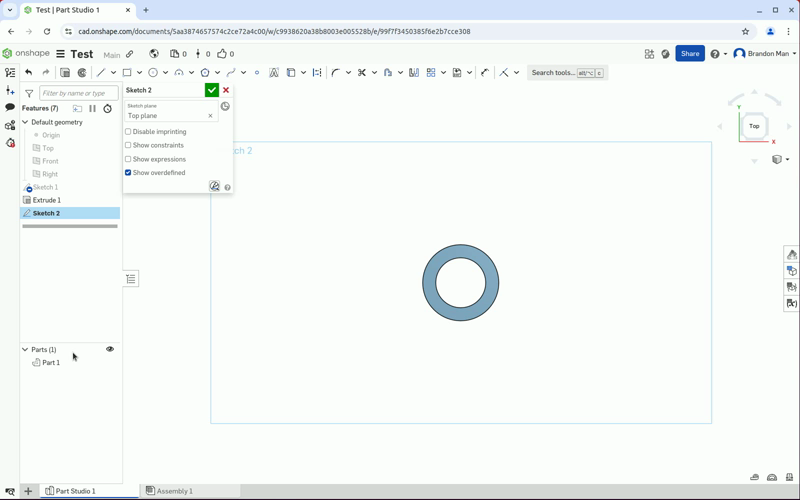
key(y)
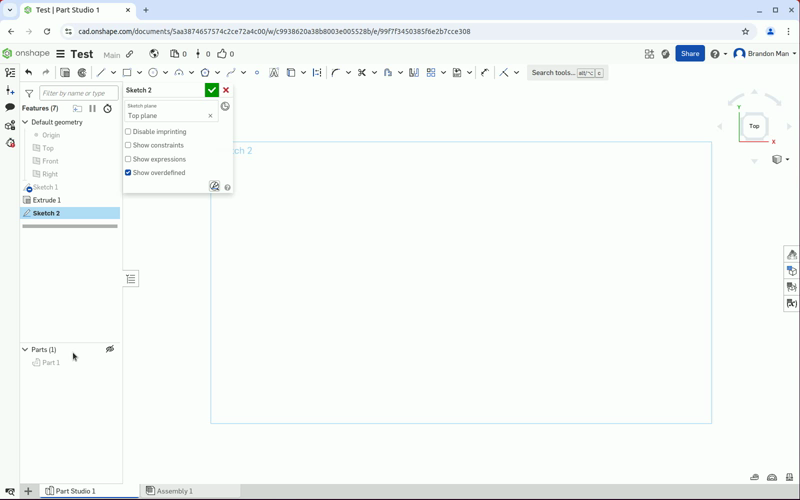
key(c)
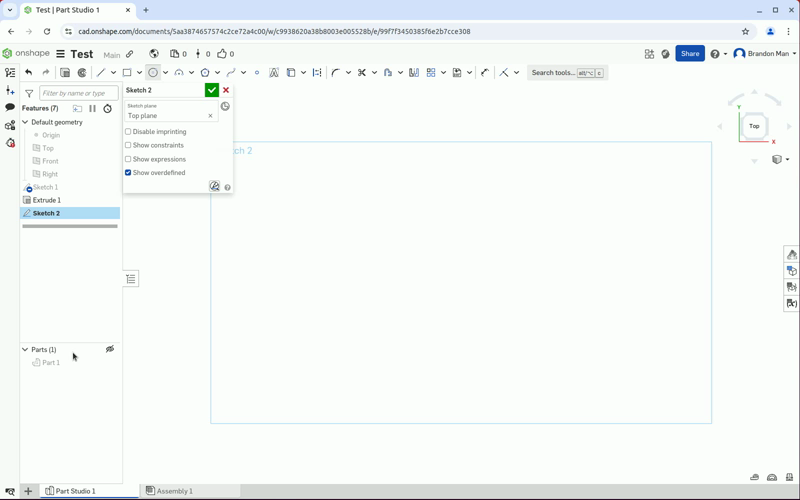
key_down(shift)
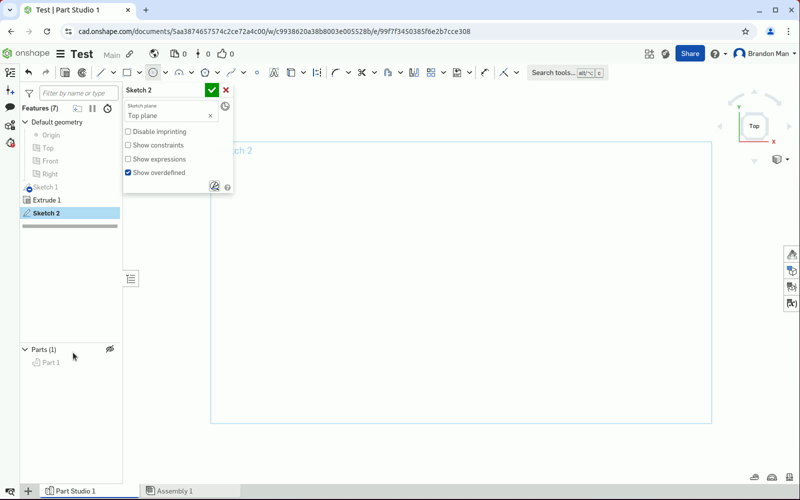
mouse_move(461, 282)
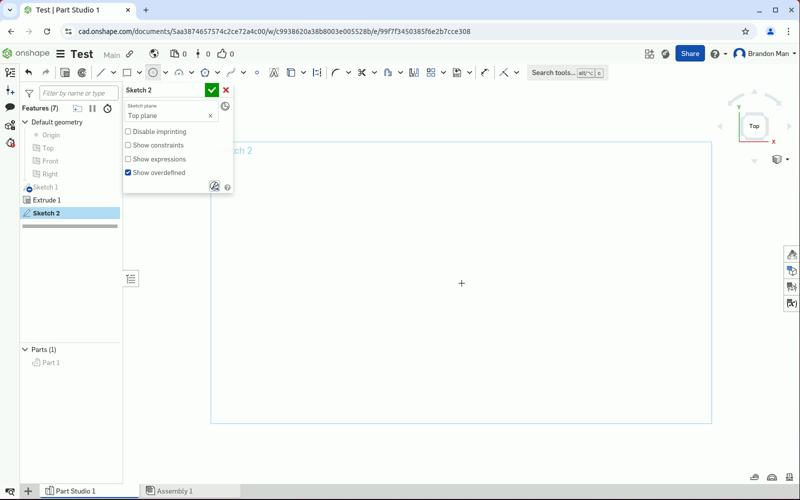
click(461, 282)
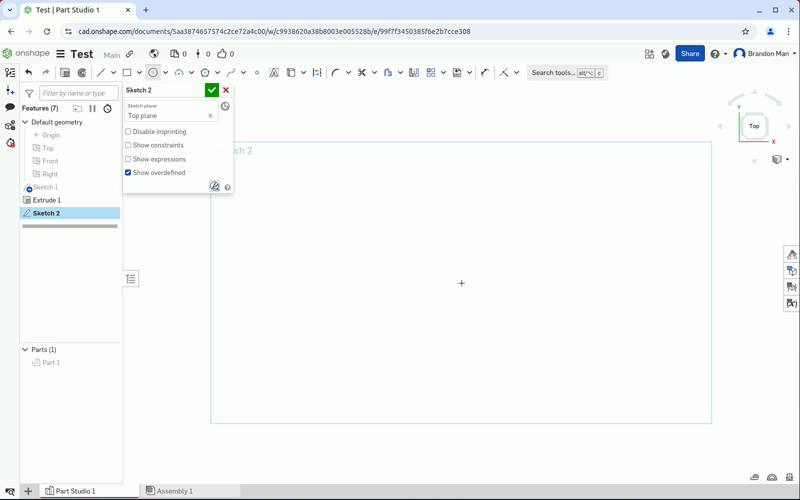
key_up(shift)
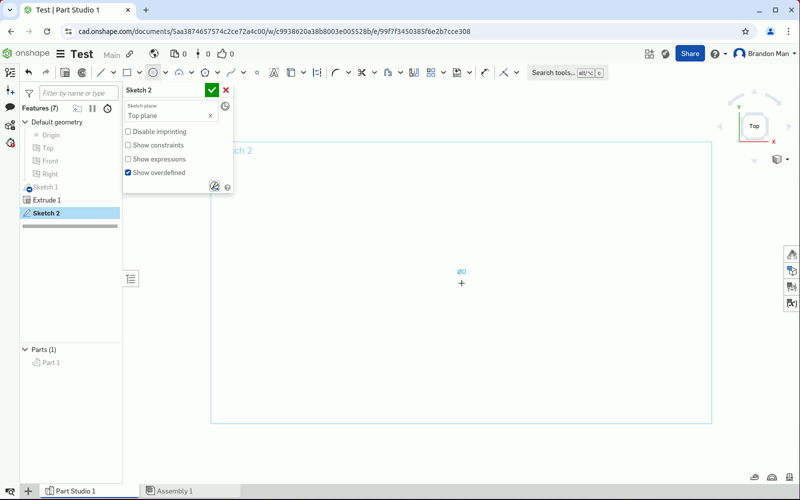
mouse_move(543, 282)
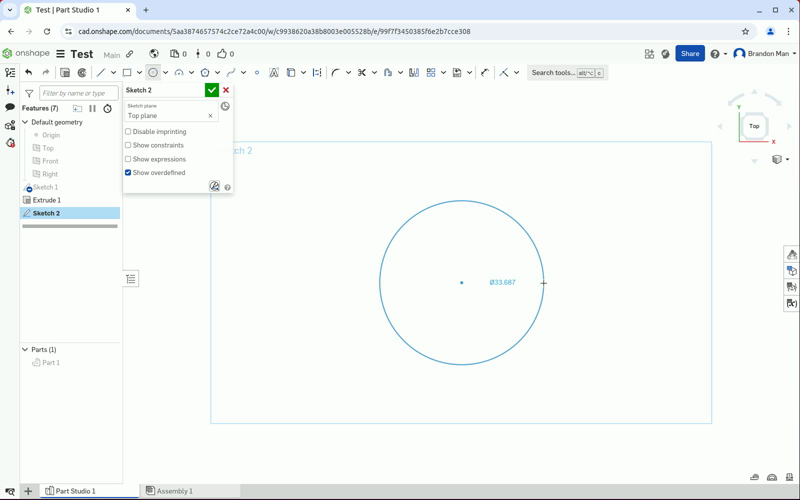
click(543, 282)
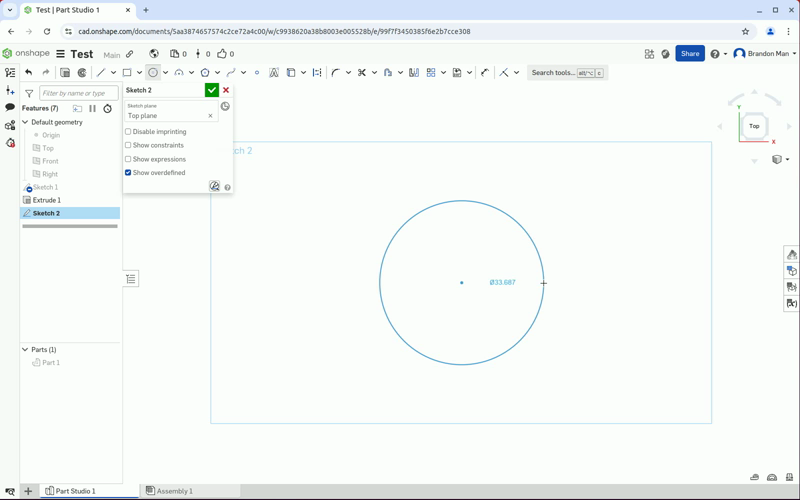
key(esc)
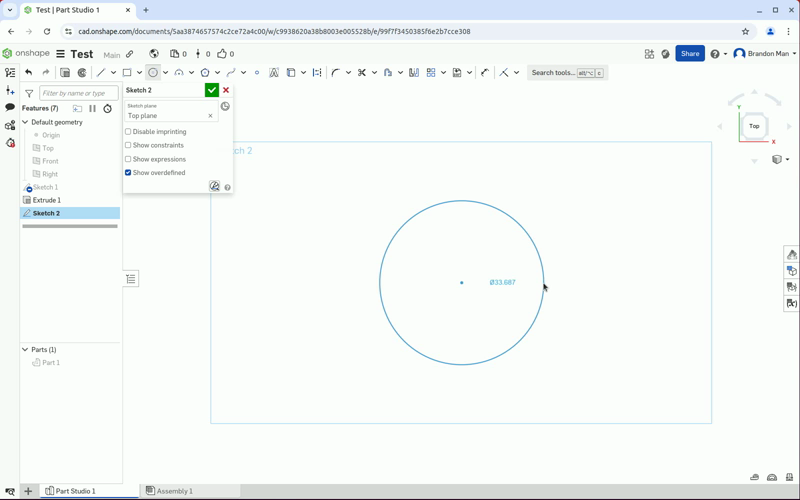
key(c)
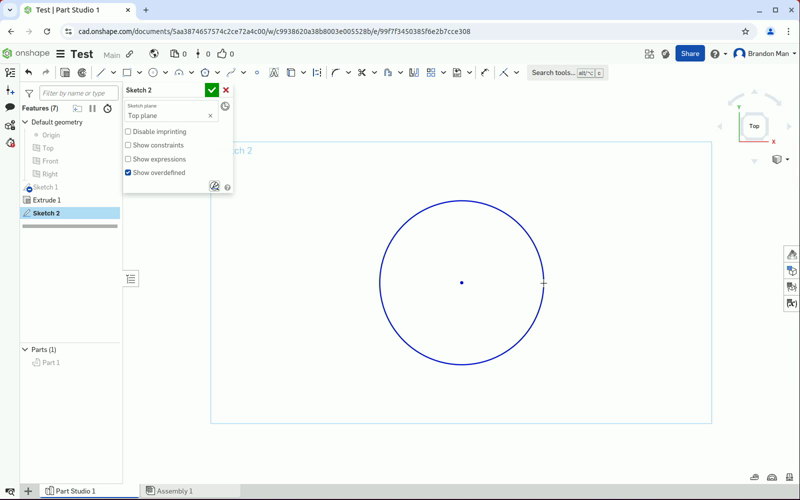
key_down(shift)
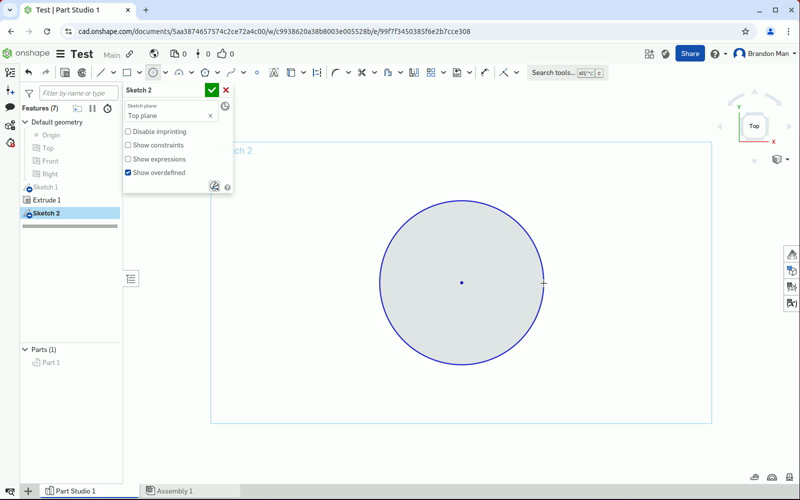
mouse_move(401, 282)
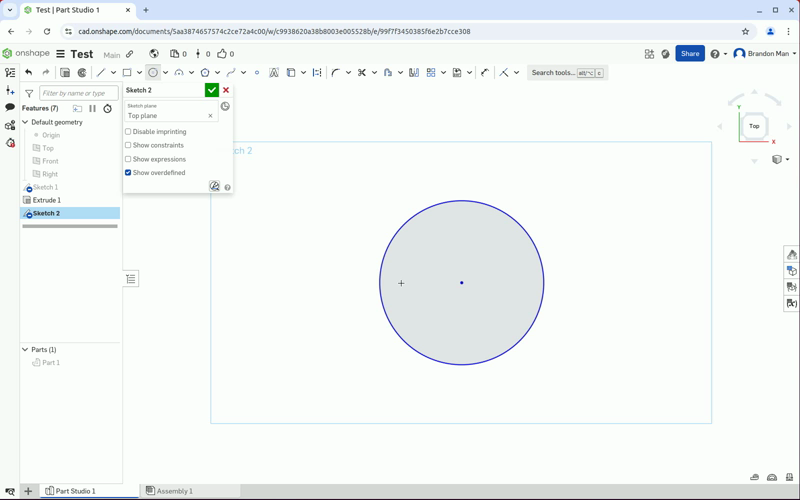
click(401, 282)
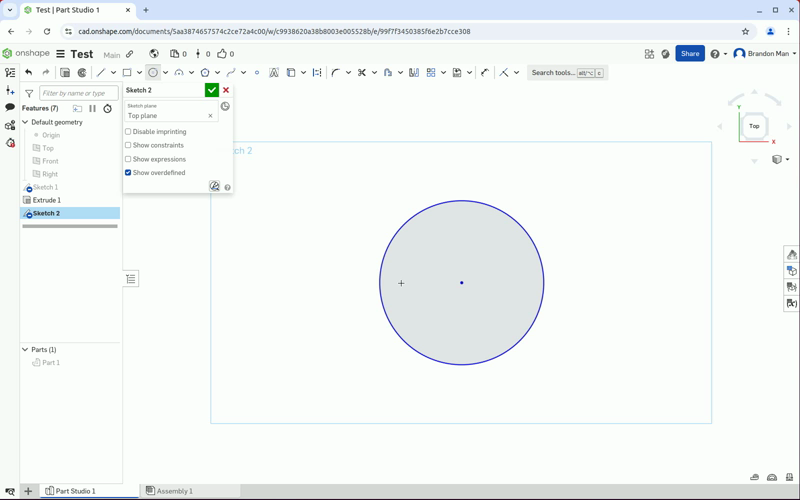
key_up(shift)
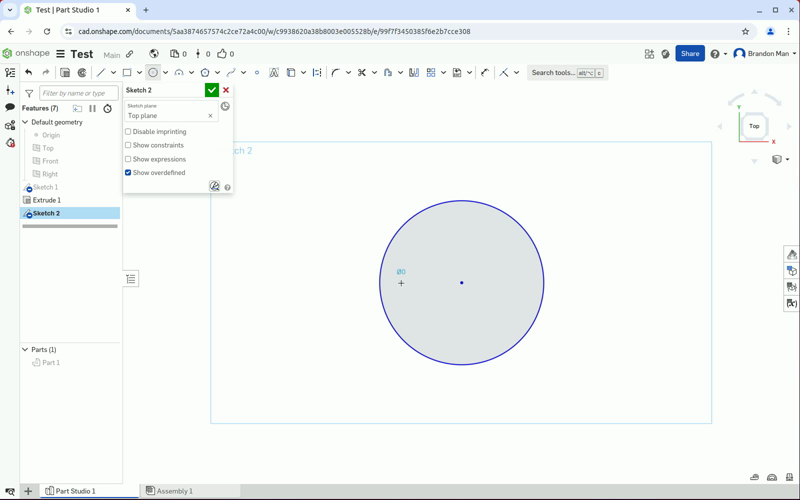
mouse_move(413, 282)
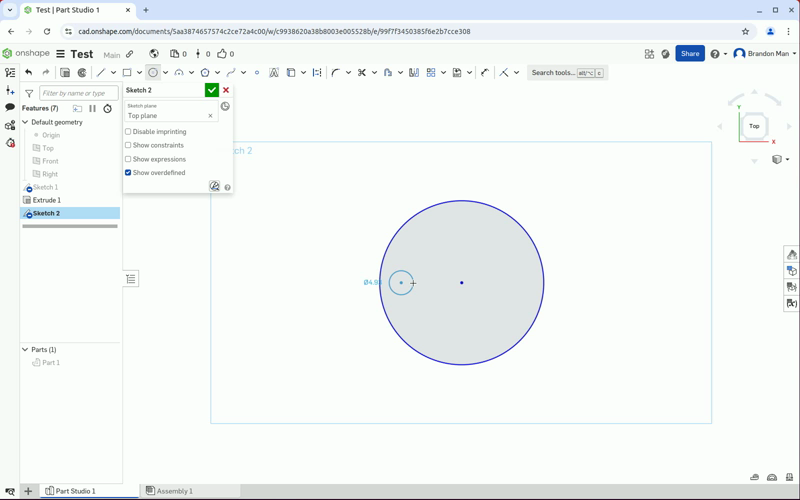
click(413, 282)
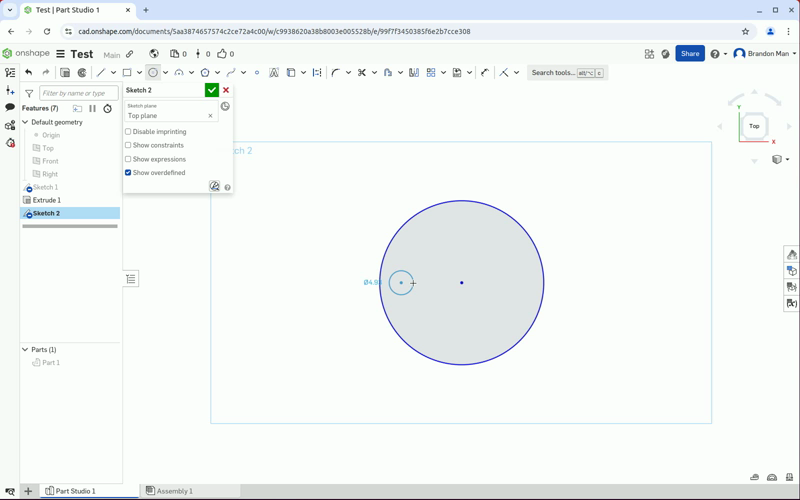
key(esc)
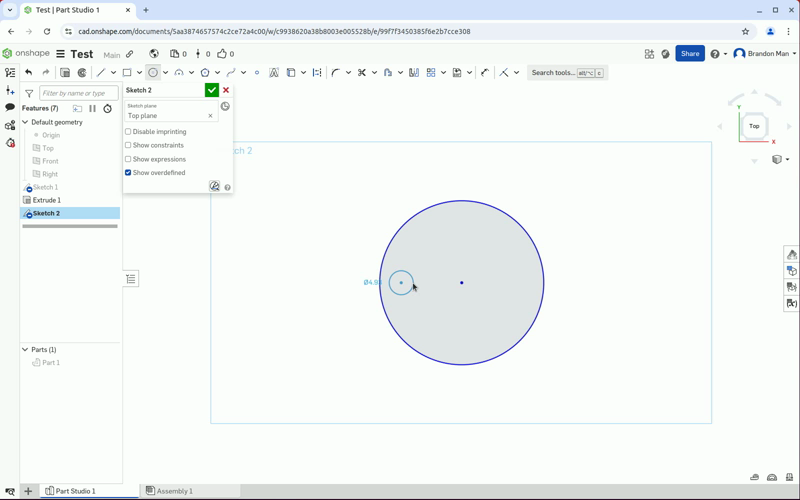
key(c)
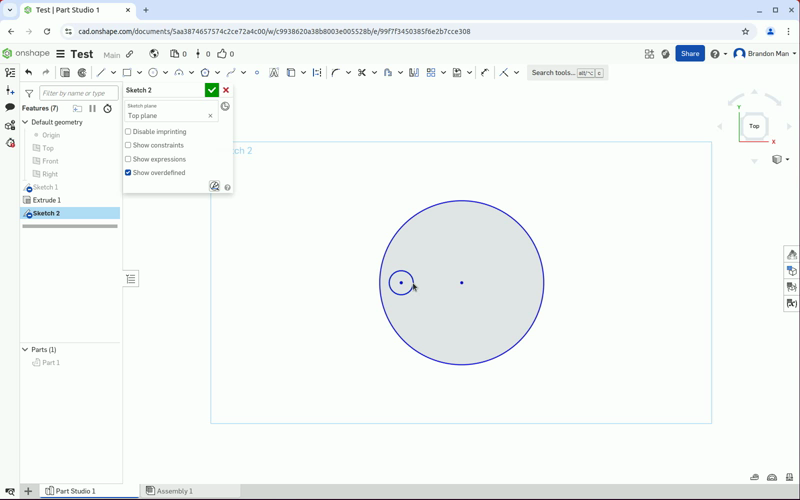
key_down(shift)
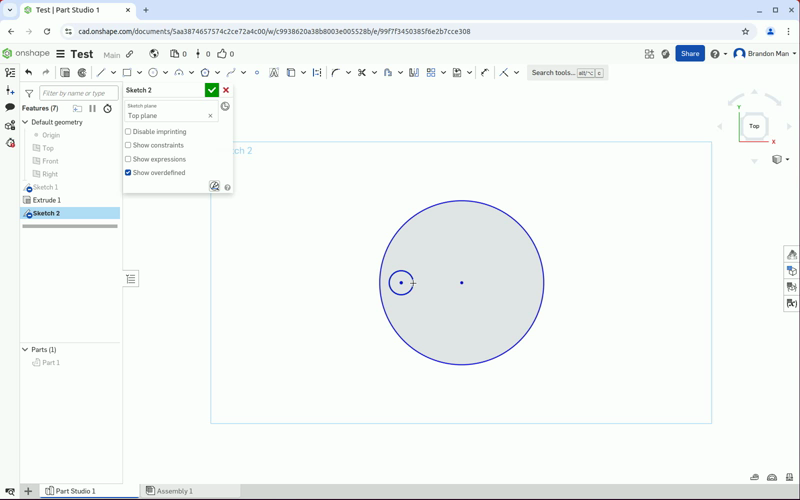
mouse_move(461, 282)
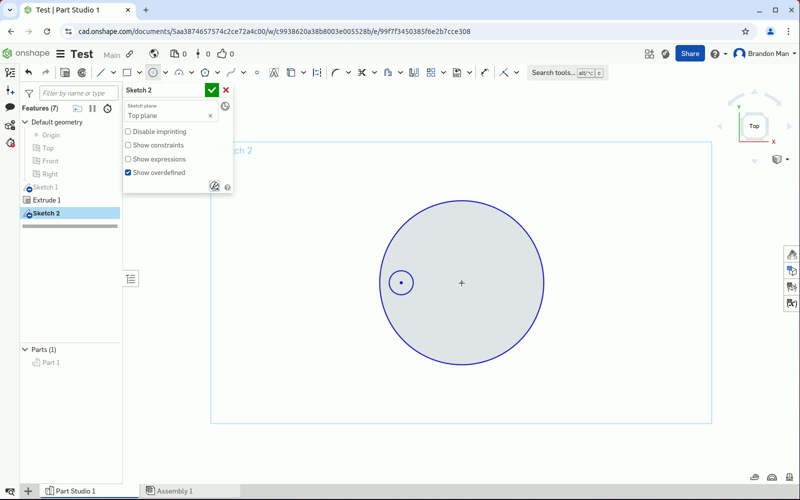
click(461, 282)
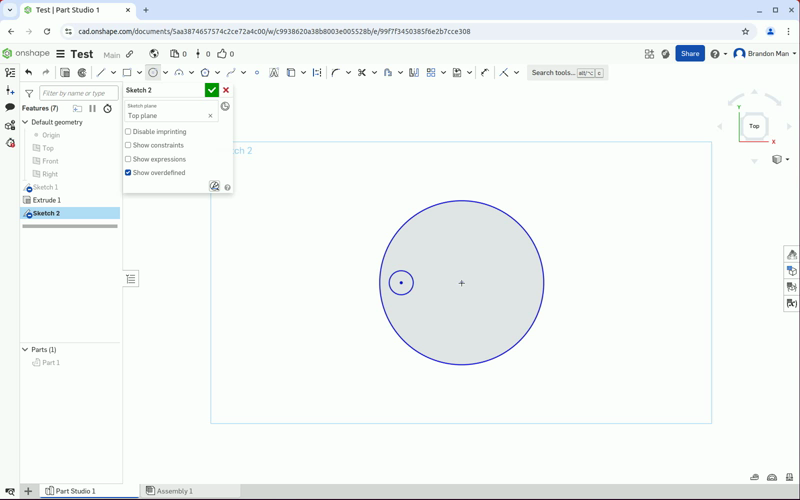
key_up(shift)
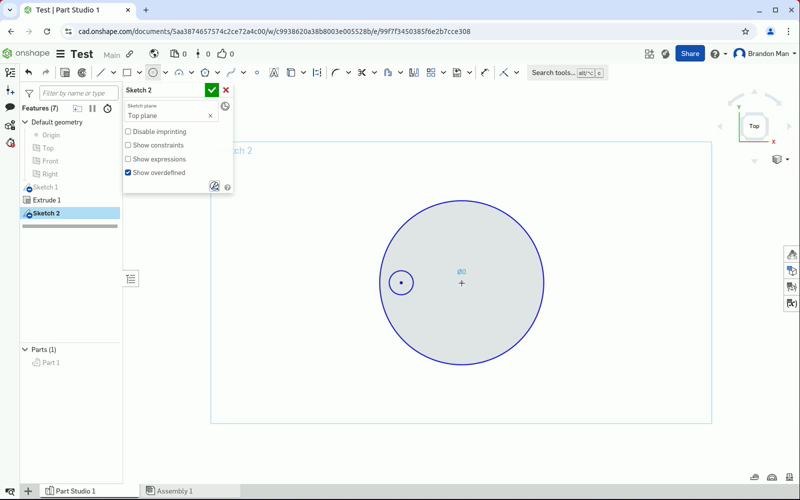
mouse_move(500, 282)
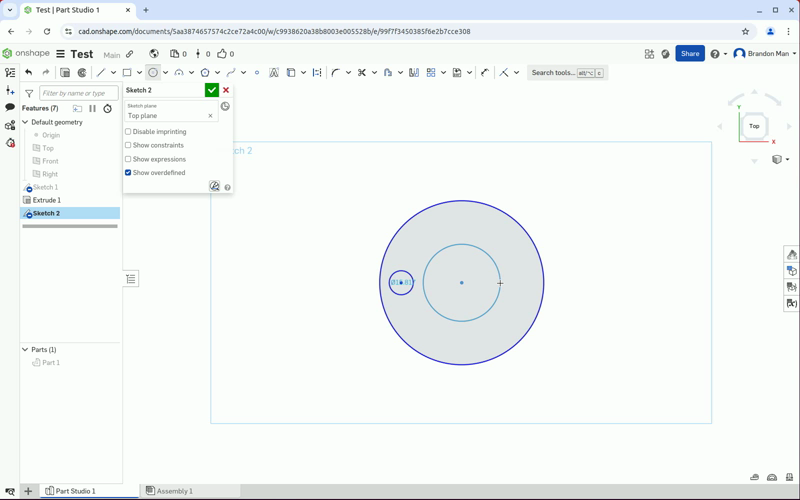
click(500, 282)
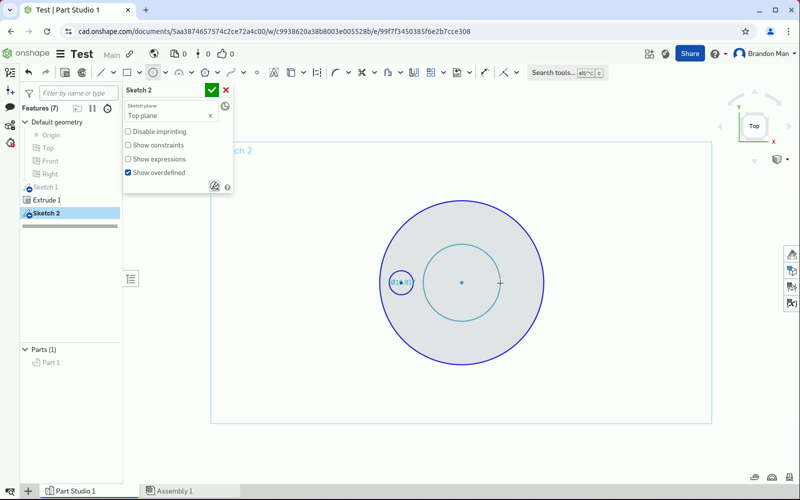
key(esc)
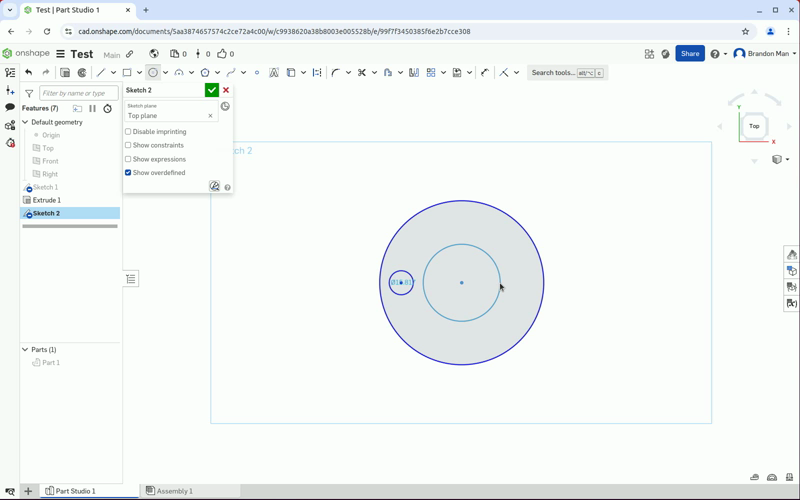
key(c)
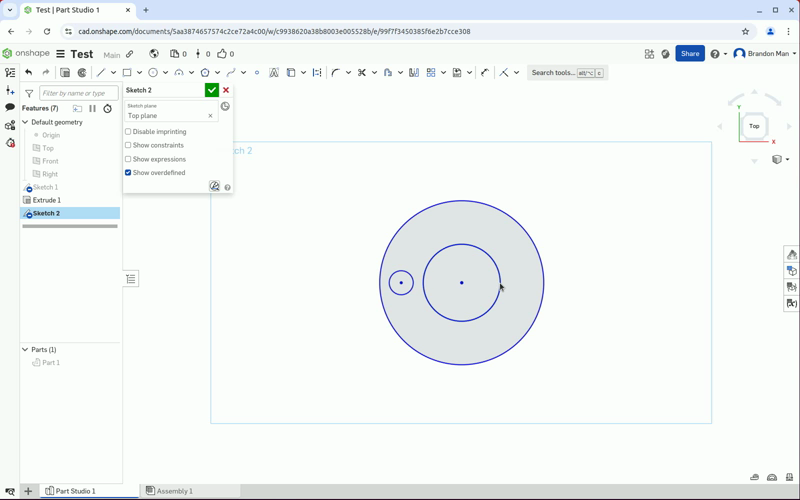
key_down(shift)
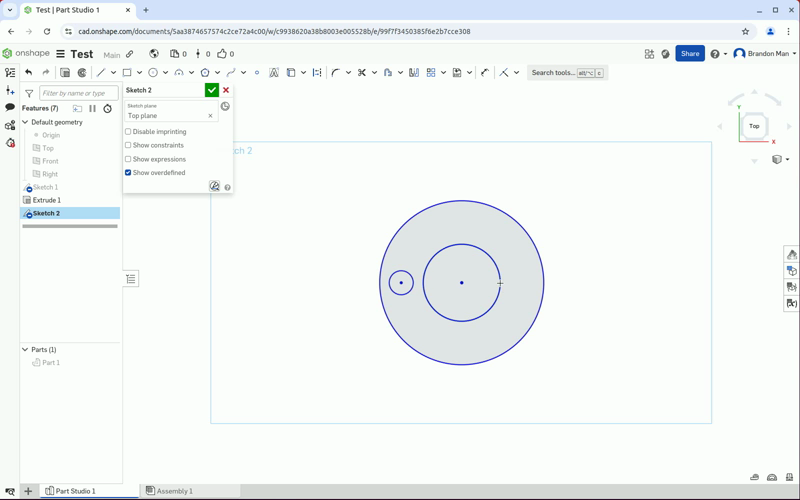
mouse_move(461, 343)
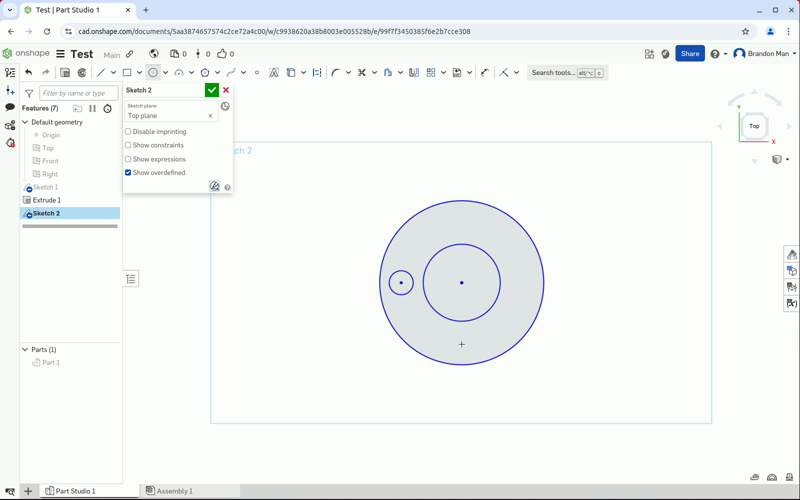
click(461, 343)
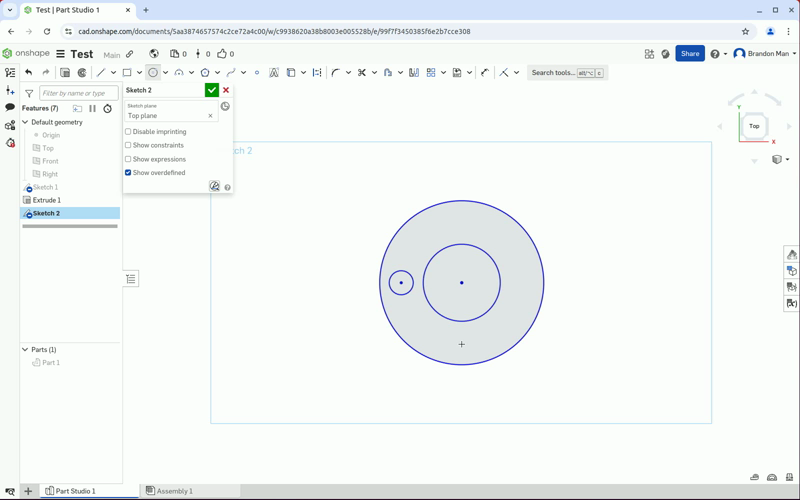
key_up(shift)
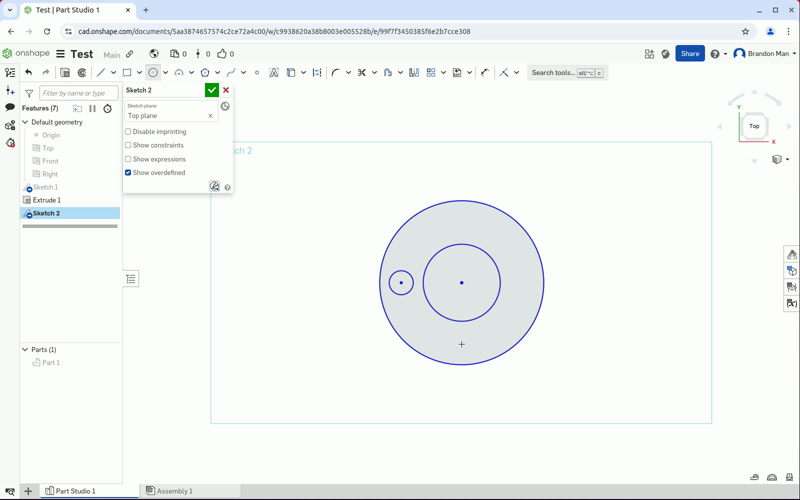
mouse_move(474, 343)
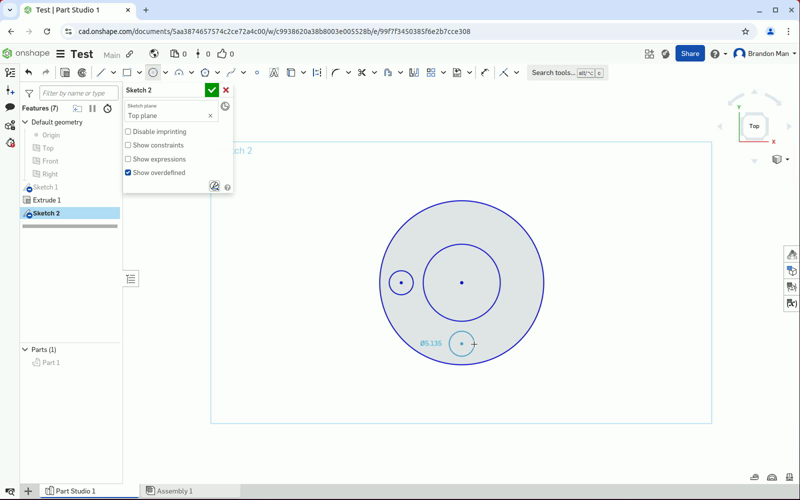
click(474, 343)
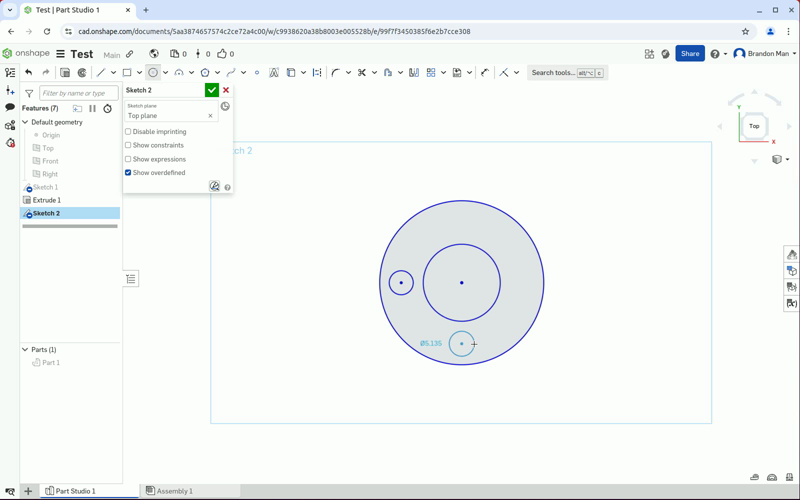
key(esc)
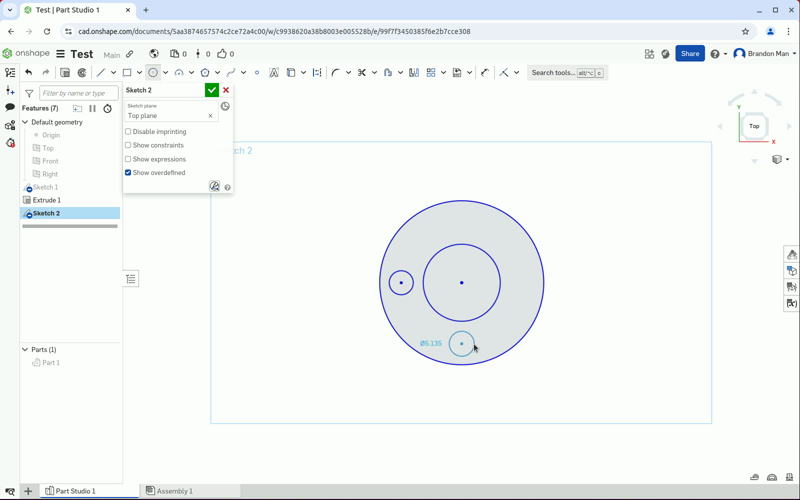
key(c)
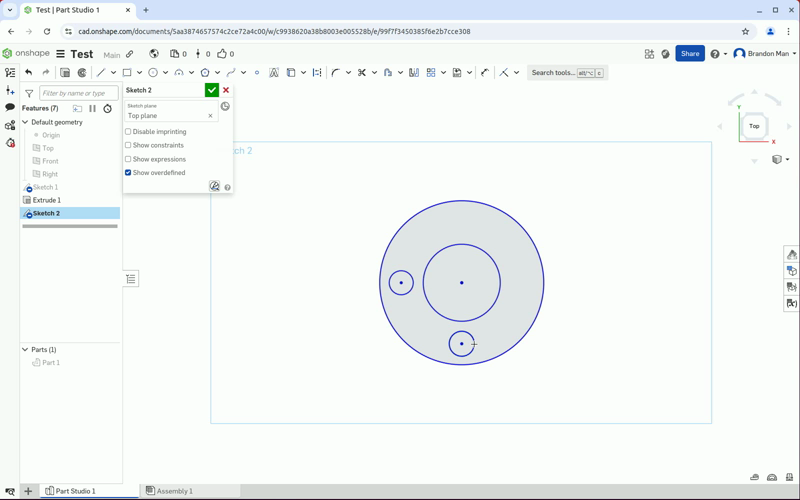
key_down(shift)
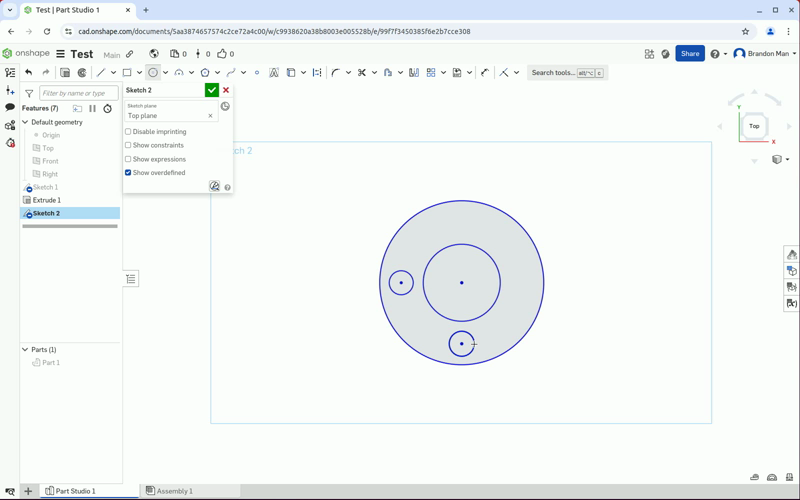
mouse_move(461, 222)
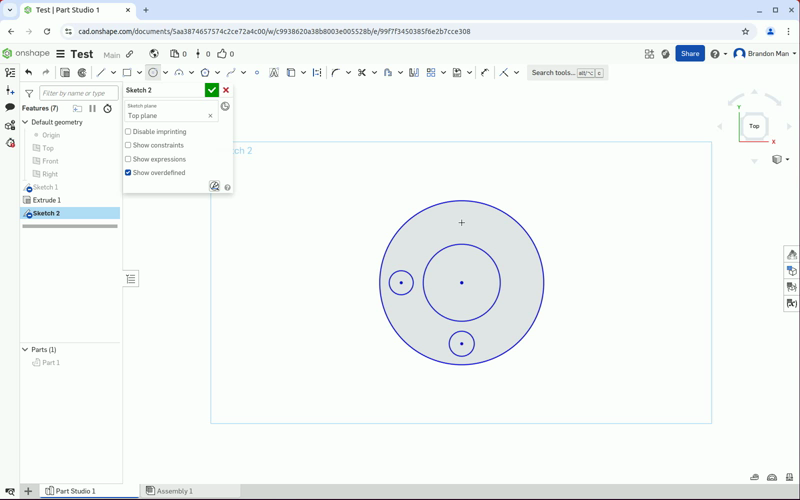
click(461, 222)
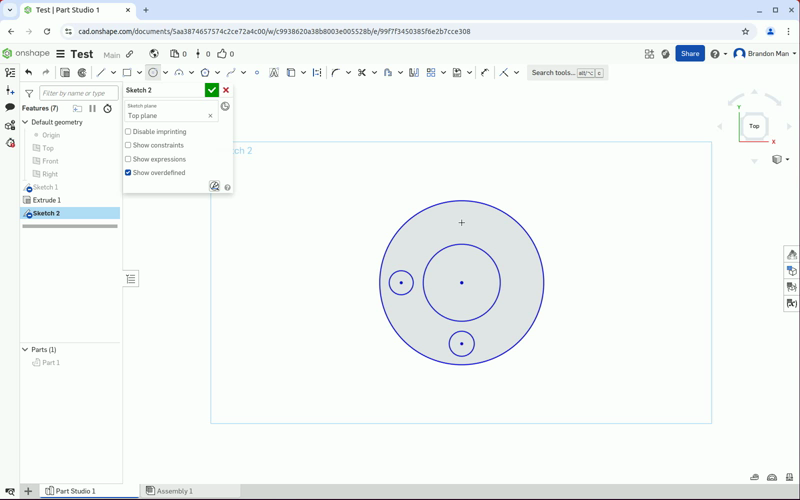
key_up(shift)
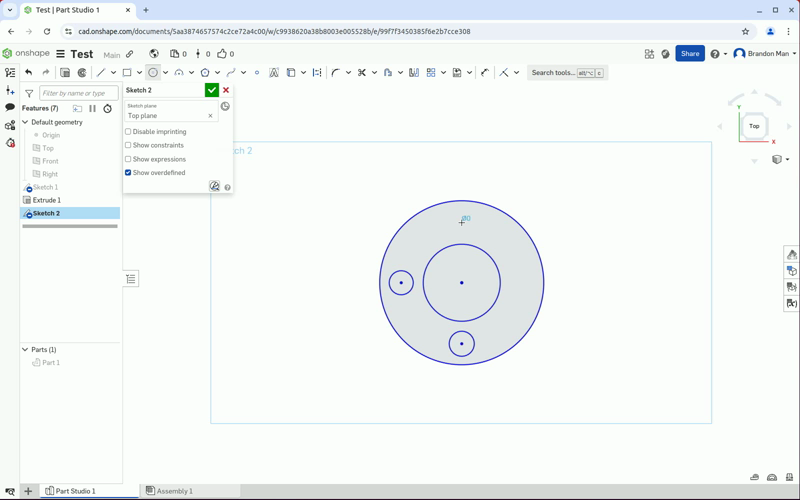
mouse_move(474, 222)
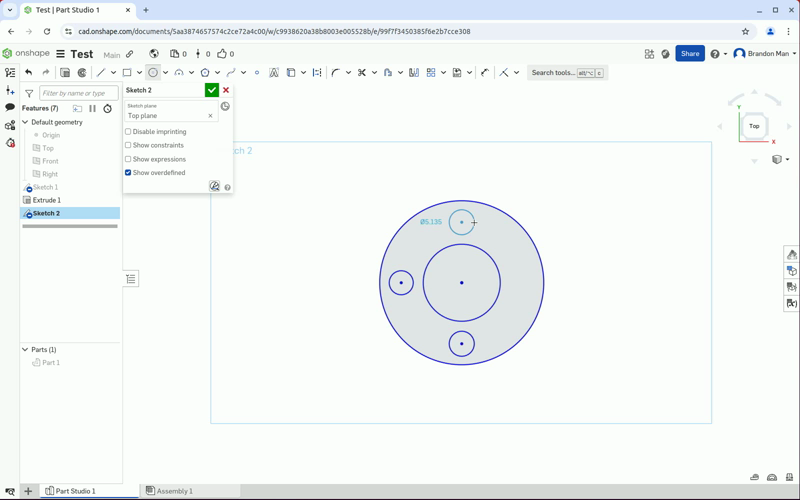
click(474, 222)
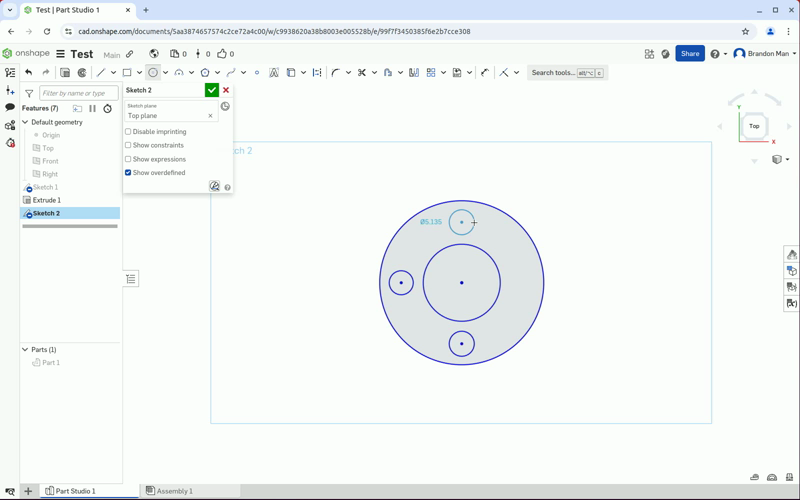
key(esc)
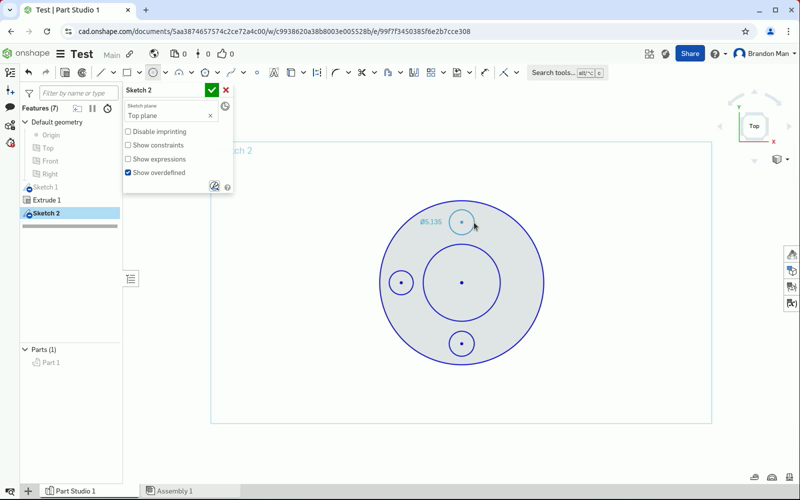
key(c)
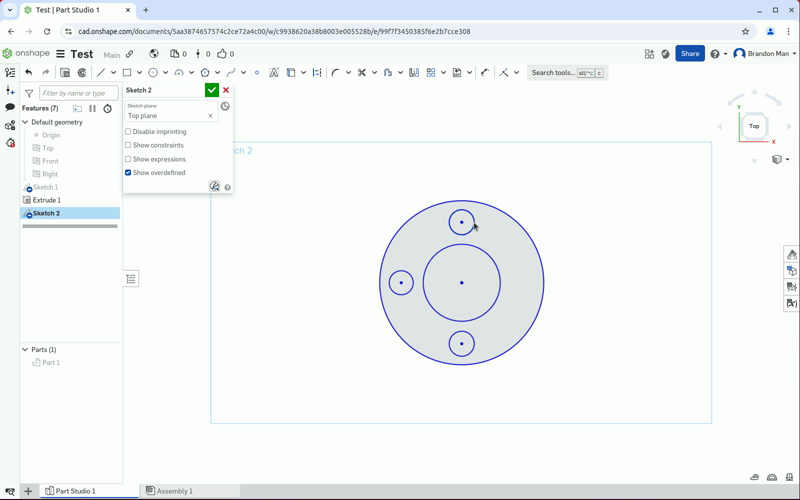
key_down(shift)
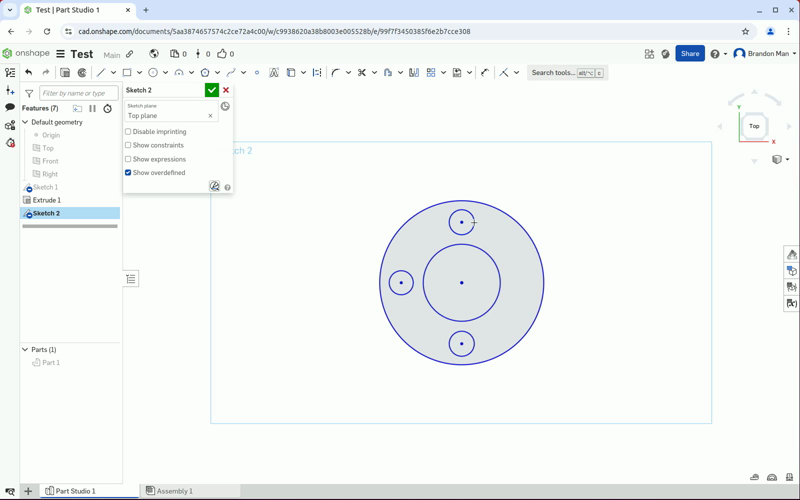
mouse_move(520, 282)
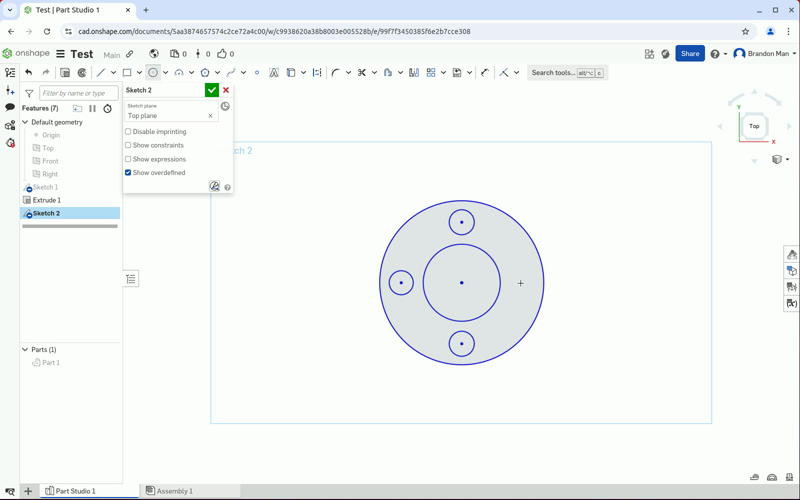
click(520, 282)
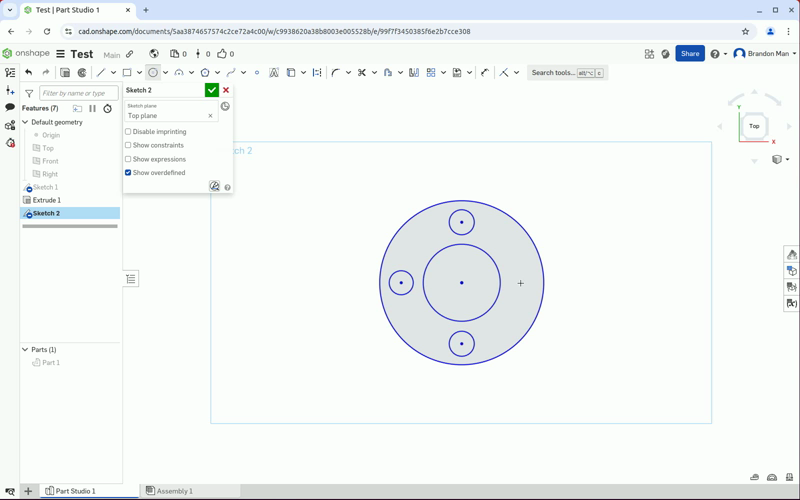
key_up(shift)
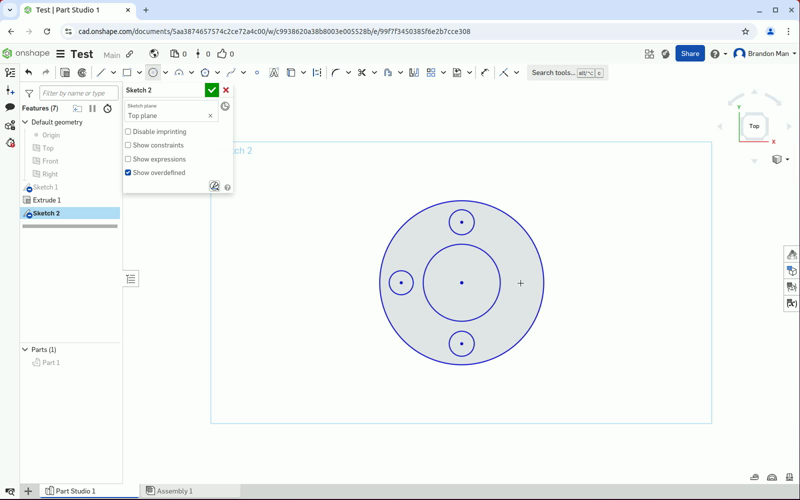
mouse_move(532, 282)
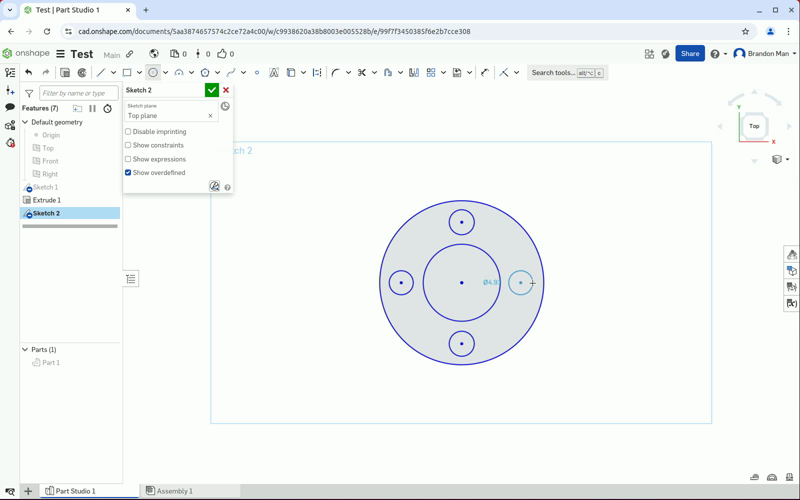
click(532, 282)
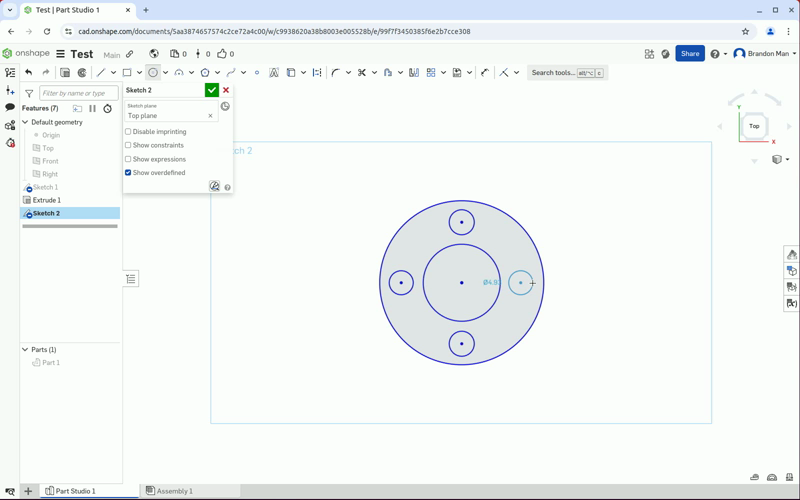
key(esc)
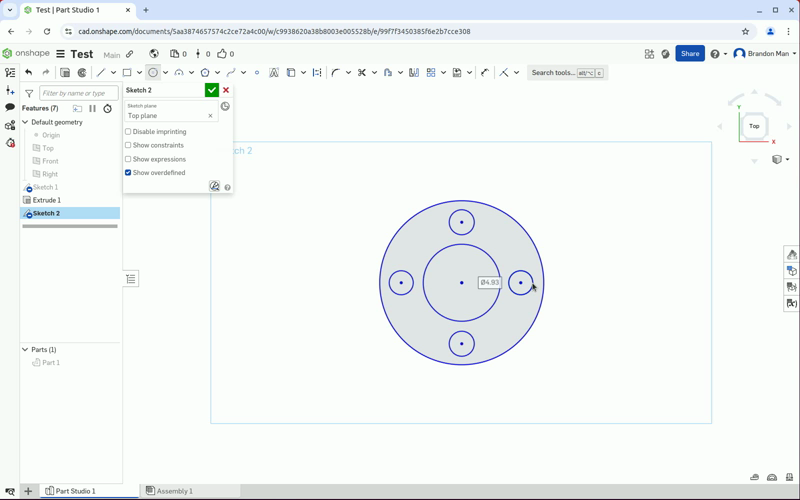
mouse_move(428, 220)
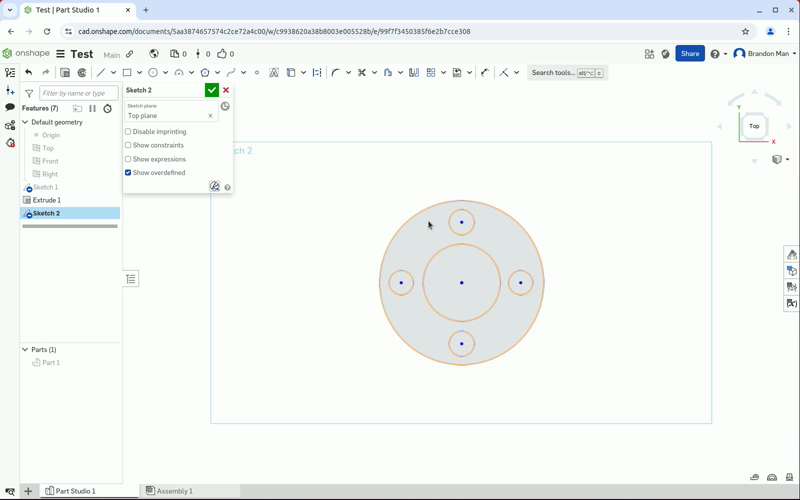
click(428, 220)
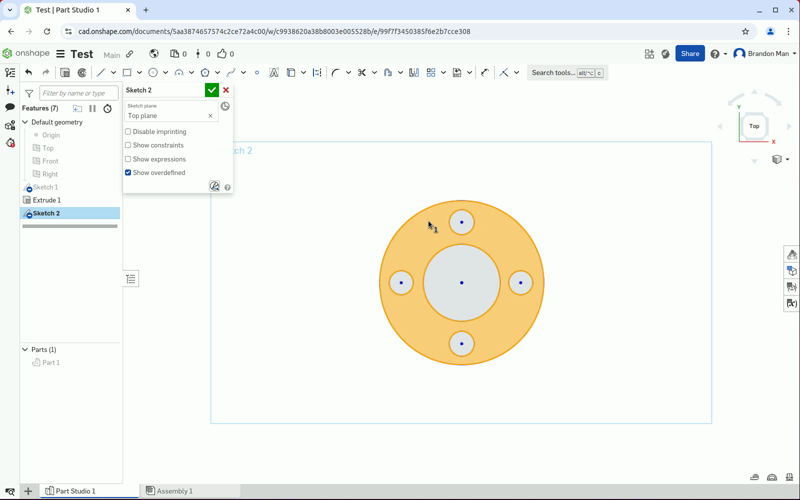
mouse_move(73, 352)
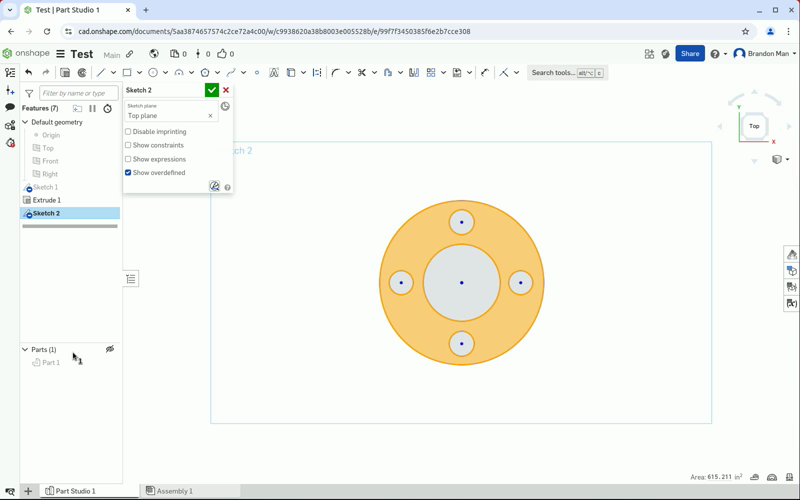
key(shift+y)
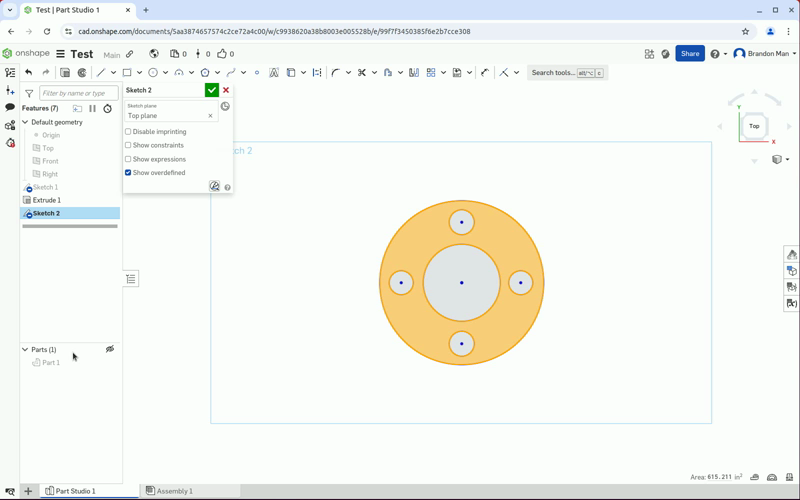
key(shift+e)
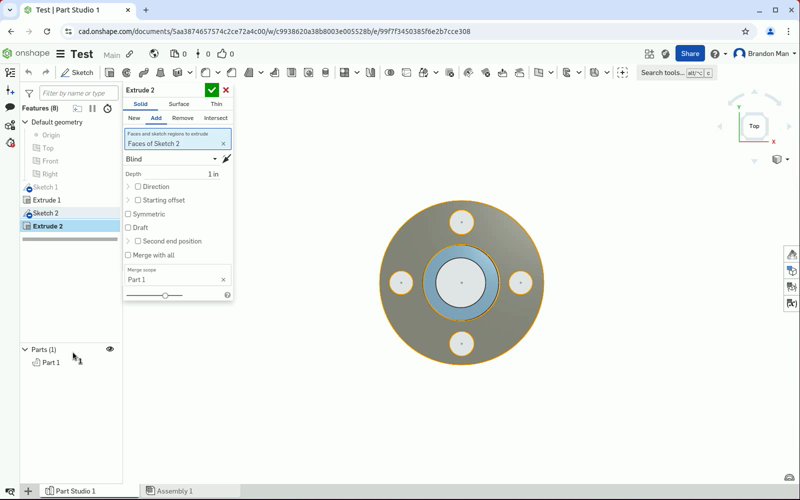
mouse_move(143, 106)
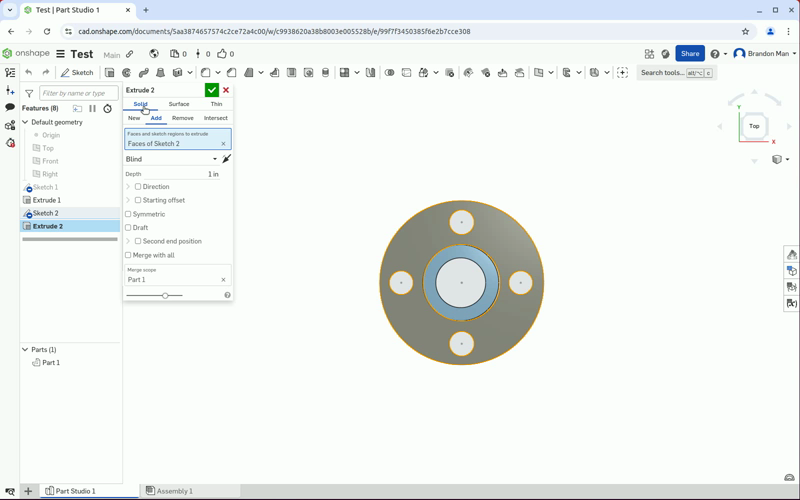
click(143, 106)
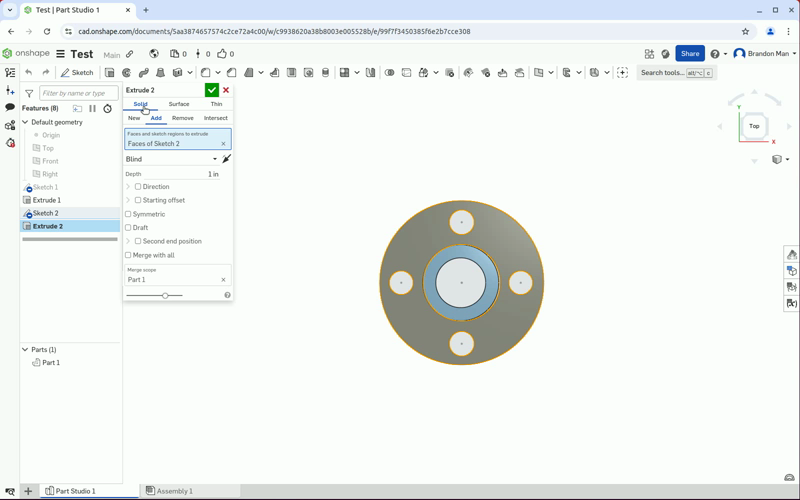
mouse_move(137, 120)
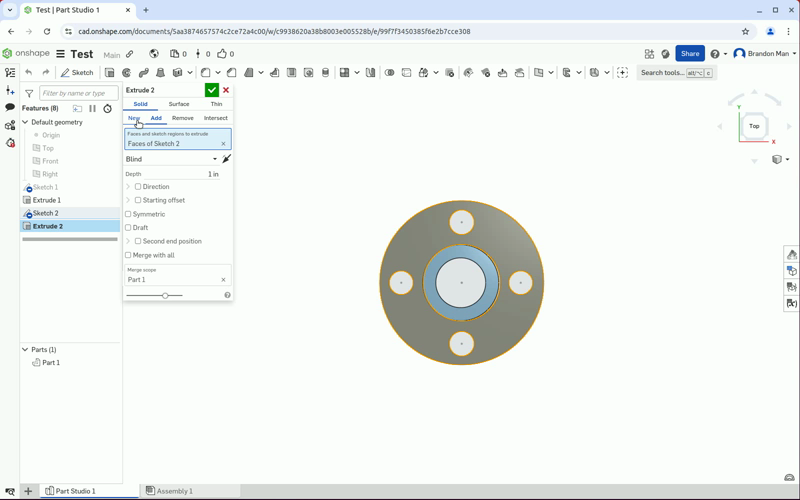
click(137, 120)
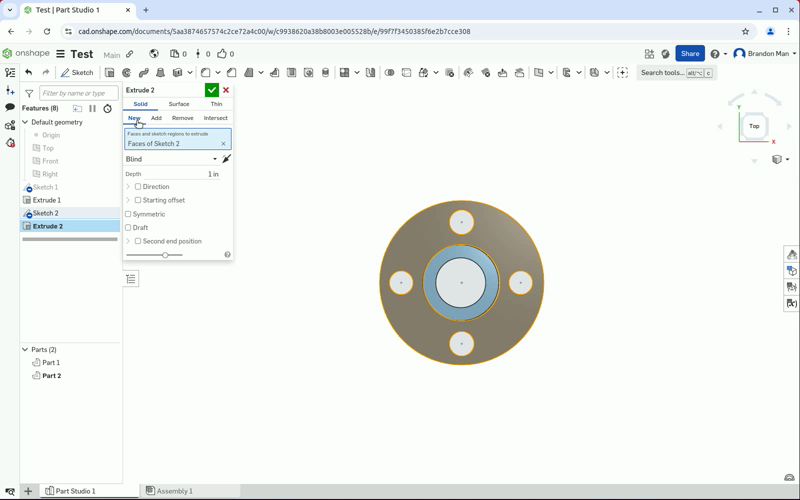
key(tab, 4)
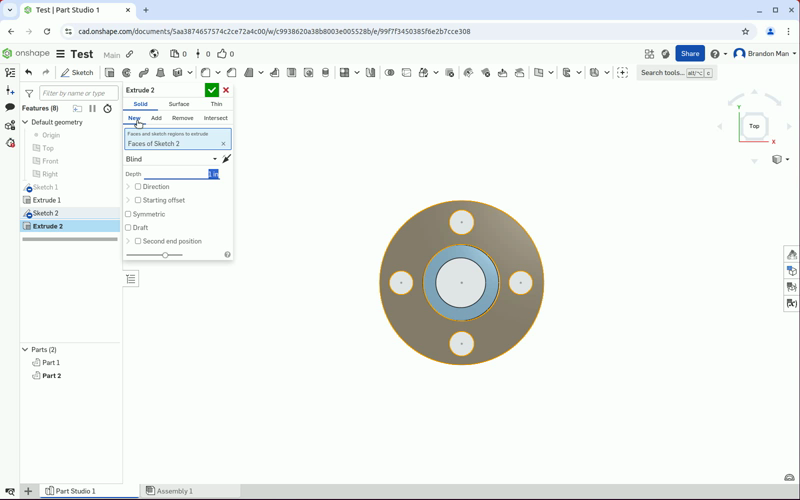
text(7.943)
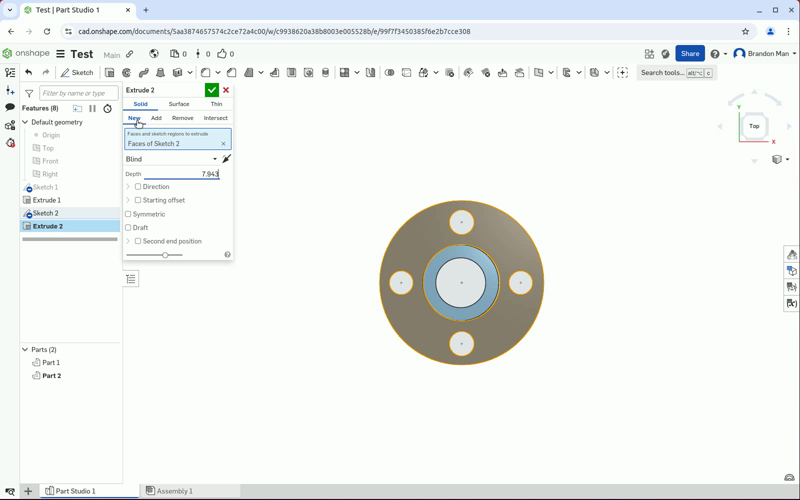
key(tab, 3)
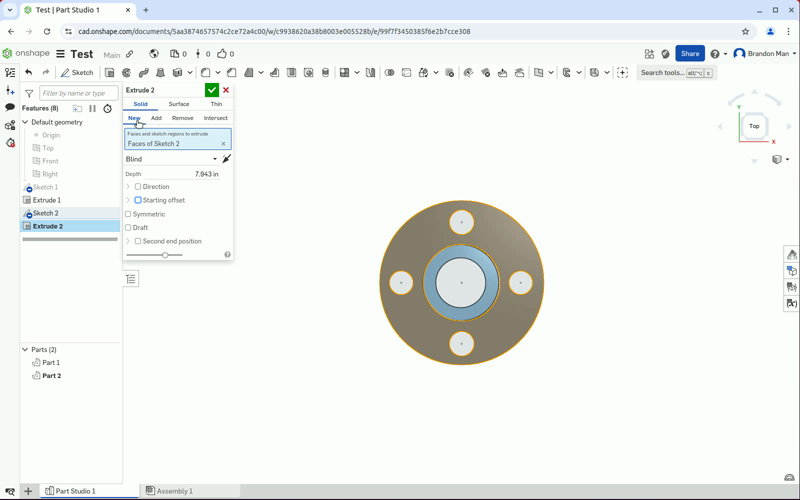
key(tab, 2)
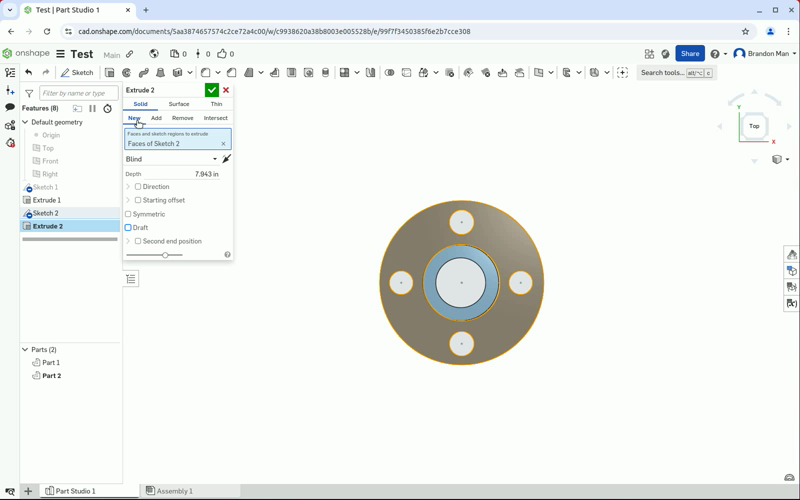
key(space)
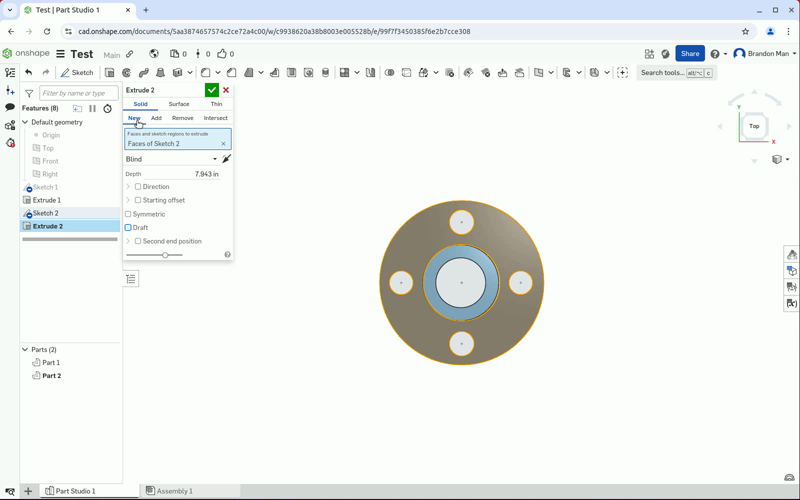
key(tab, 3)
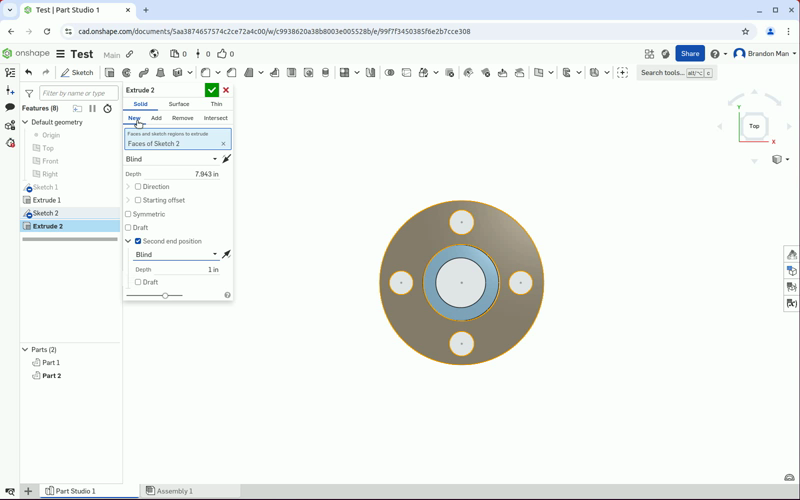
text(2.166)
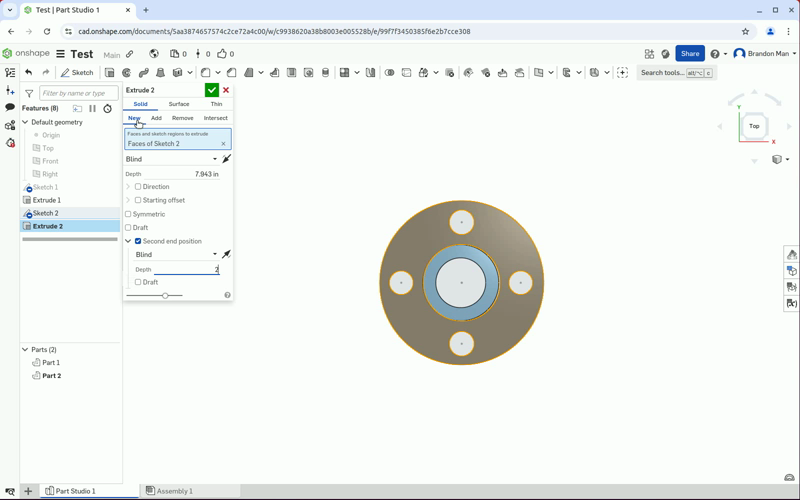
key(enter)
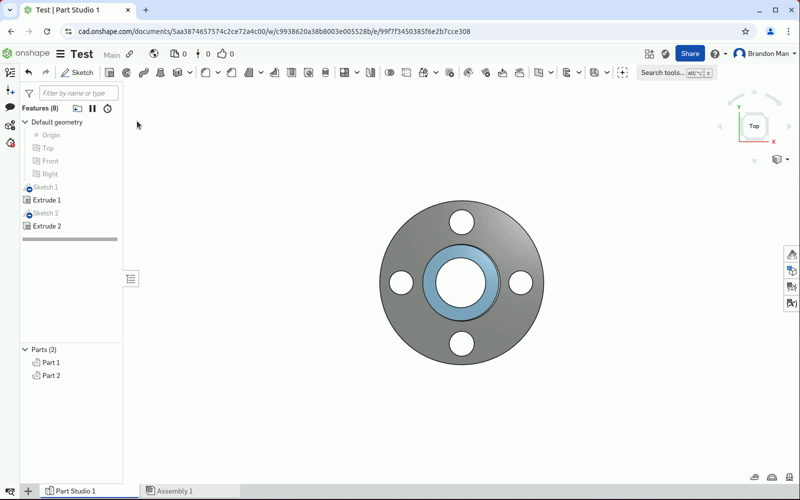
key(shift+h)
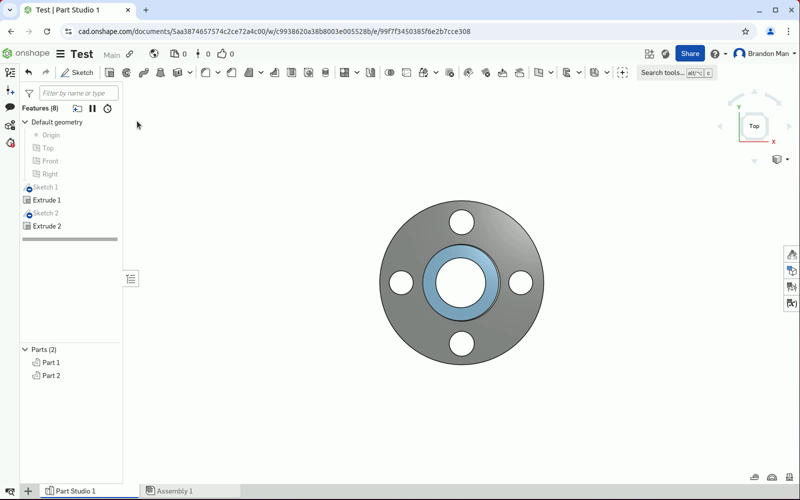
key(shift+h)
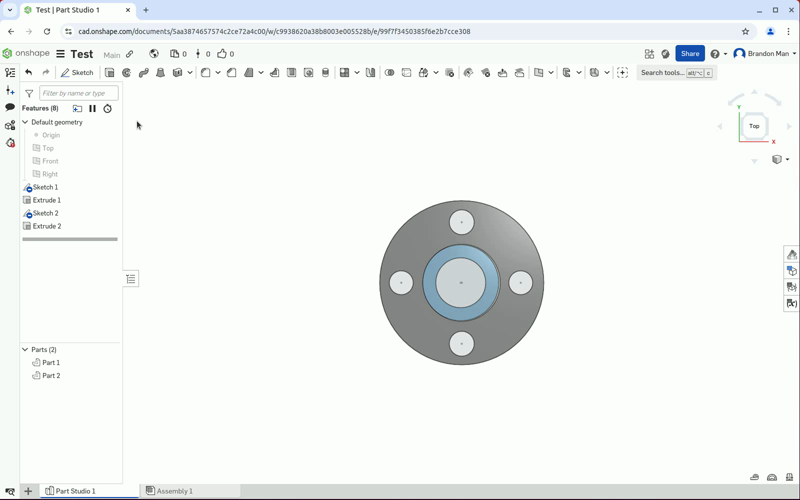
key(shift+7)
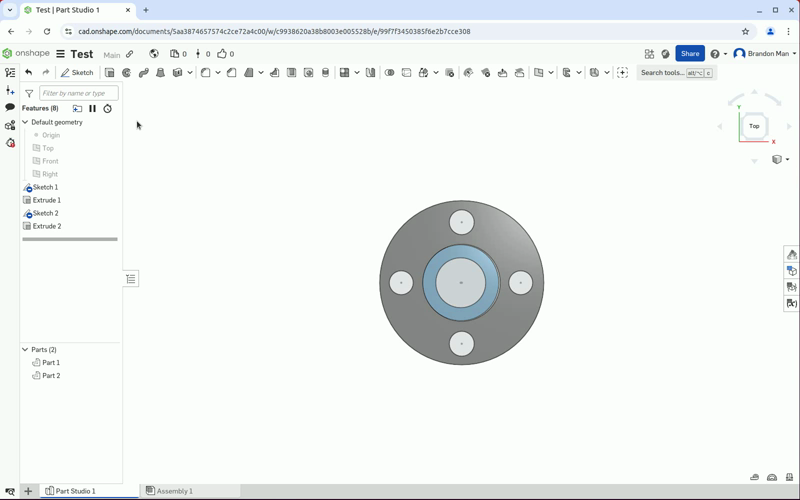
key(up, 3)
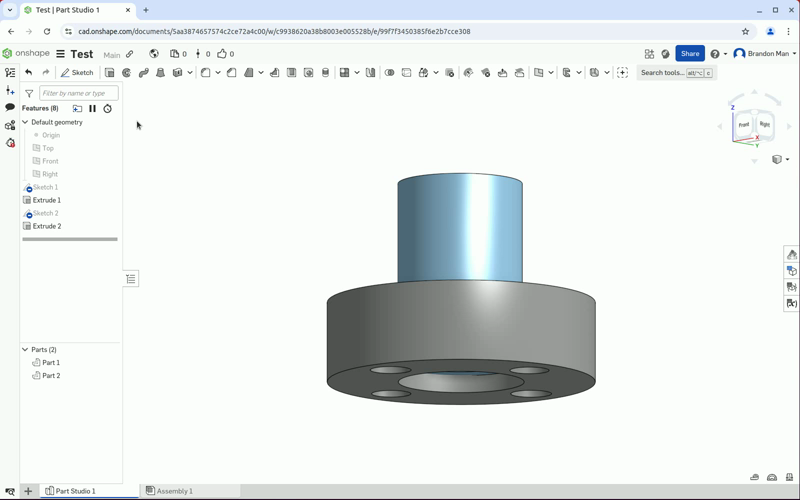
key(left, 3)
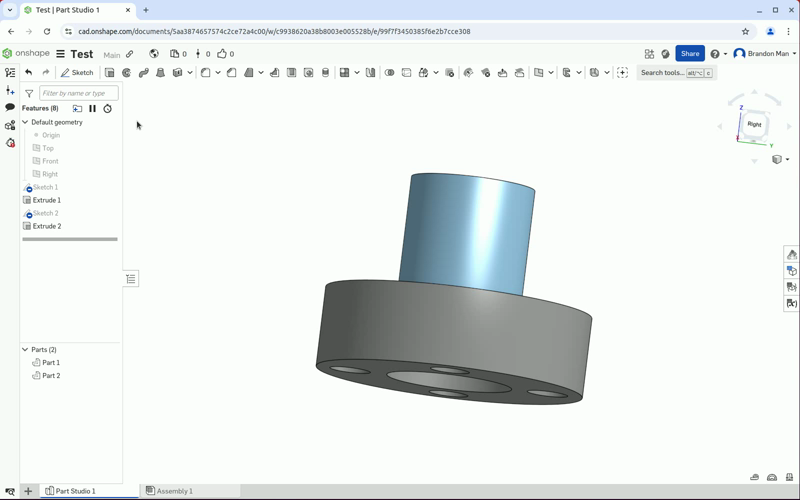
key(right, 3)
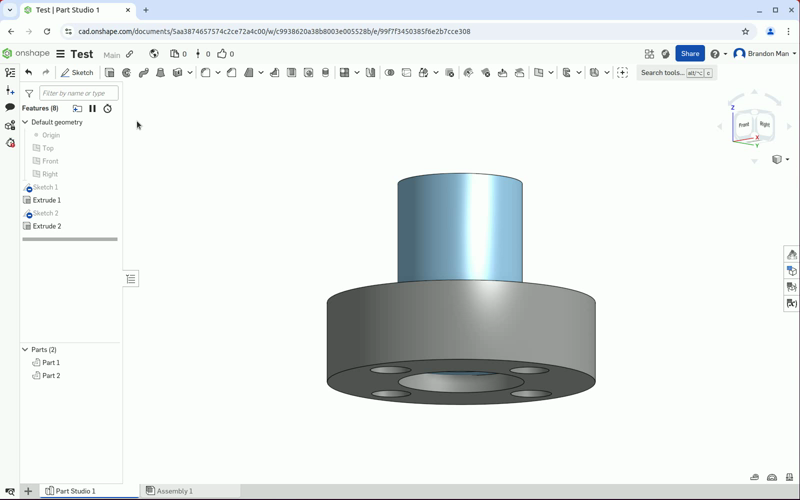
key(down, 3)
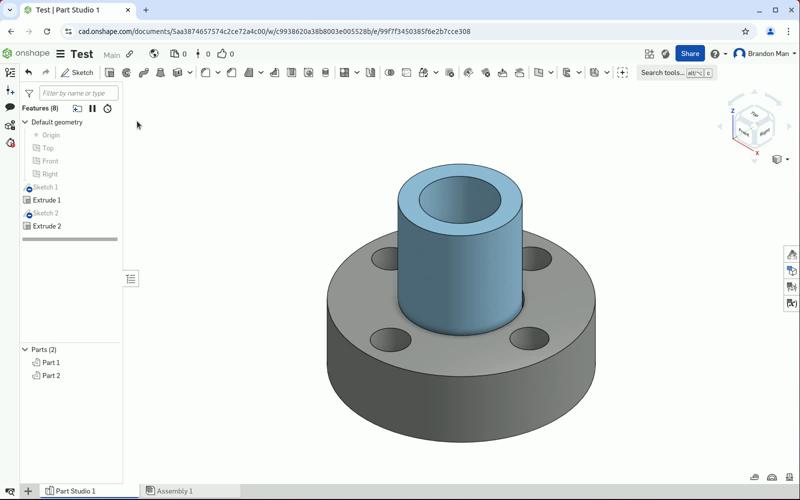
mouse_move(73, 189)
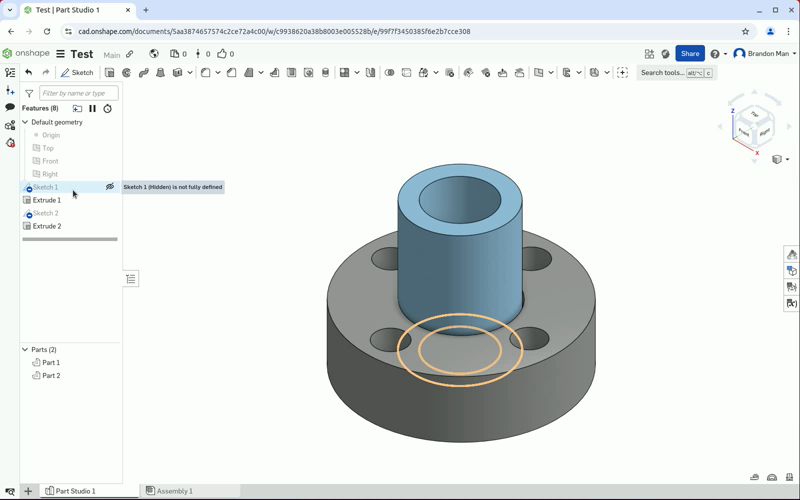
click(73, 189)